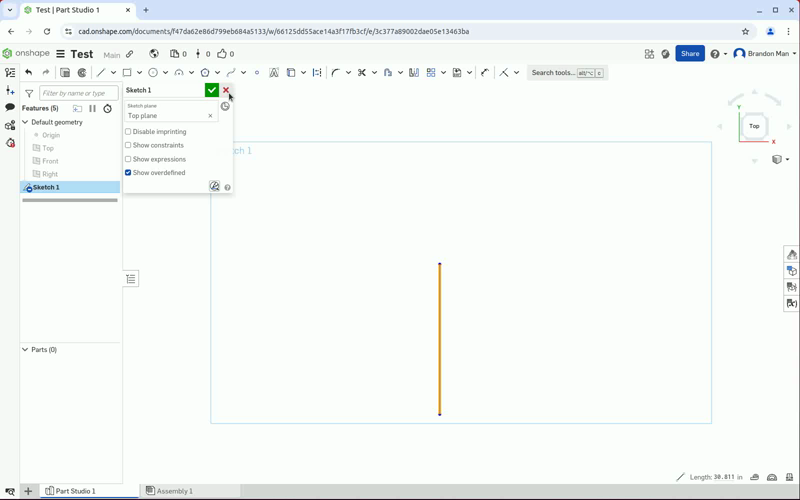
key(shift+h)
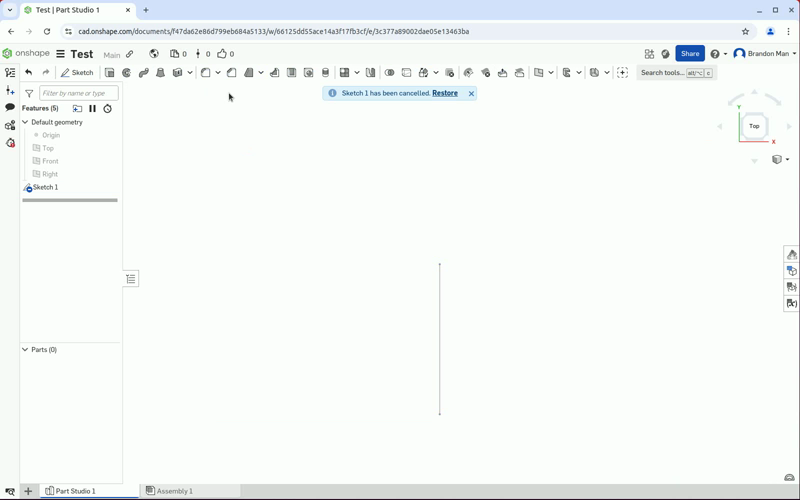
key(shift+s)
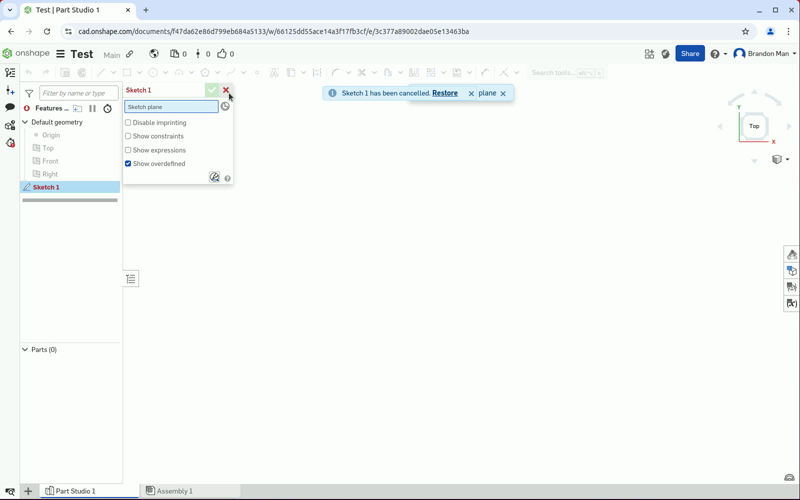
mouse_move(73, 150)
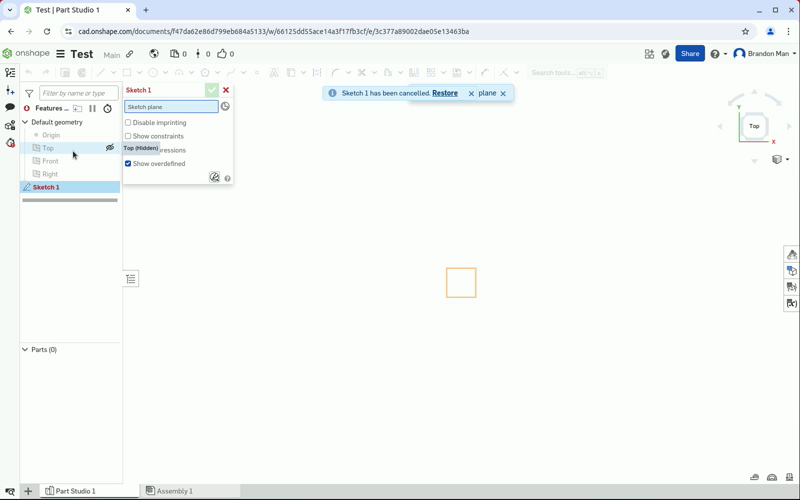
click(73, 150)
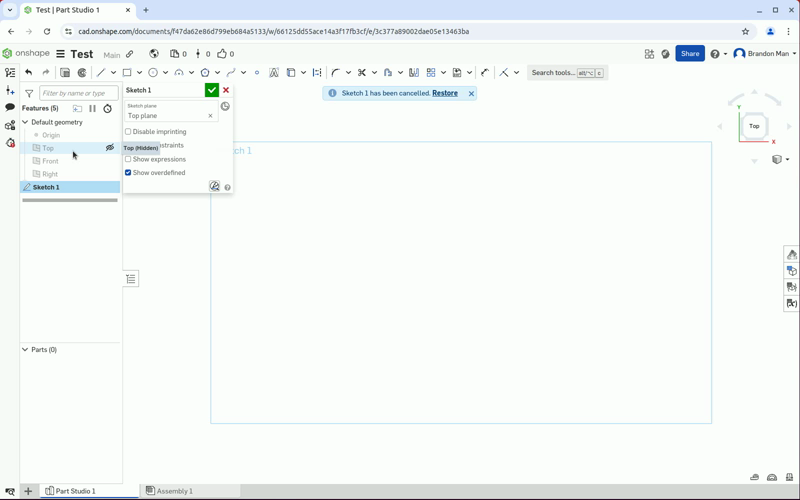
mouse_move(73, 352)
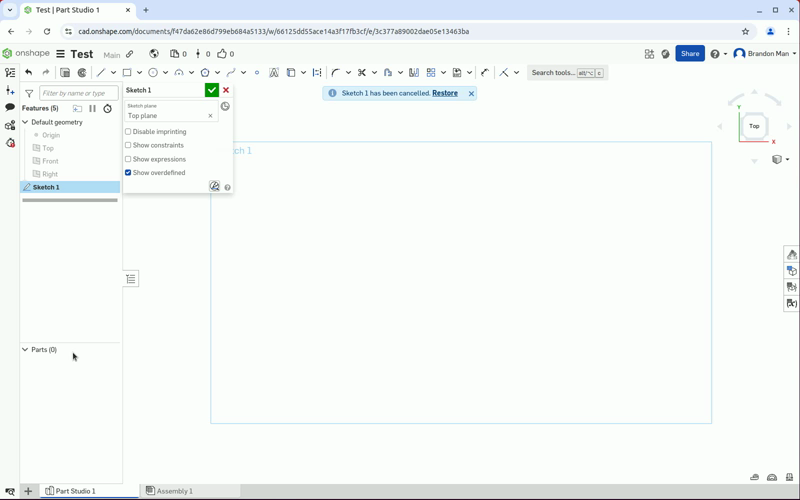
key(y)
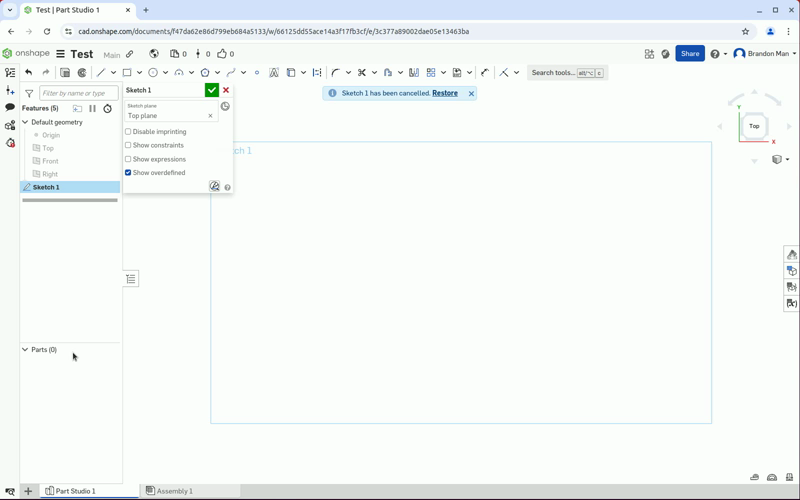
key(l)
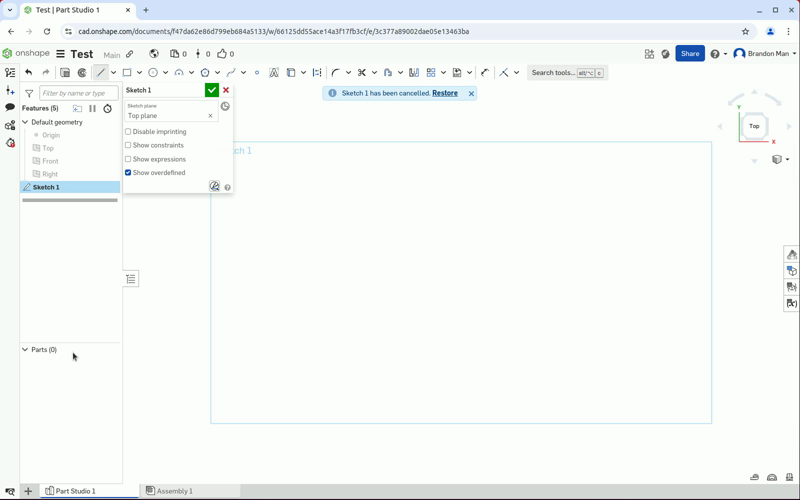
key_down(shift)
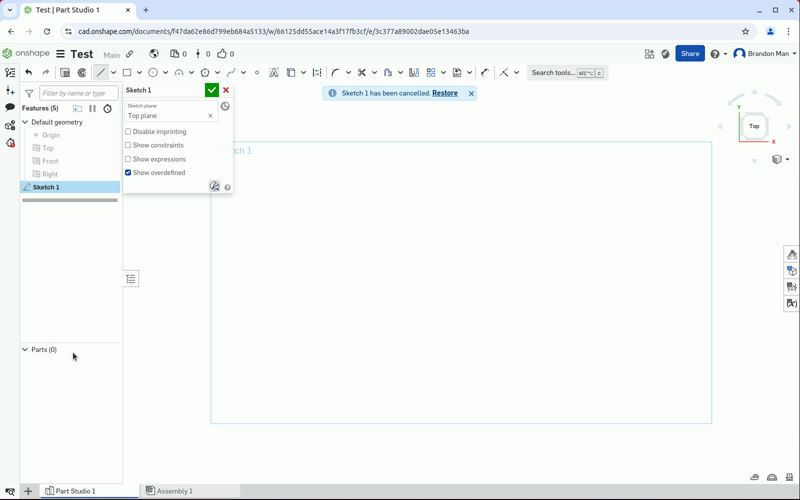
mouse_move(372, 320)
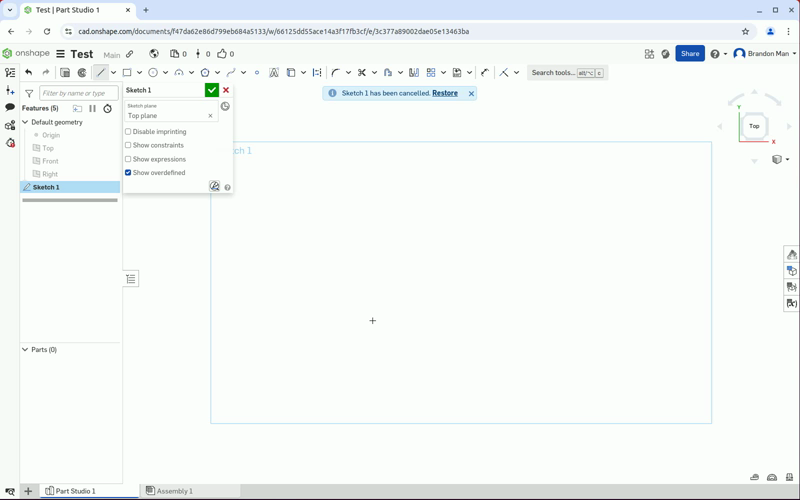
click(372, 320)
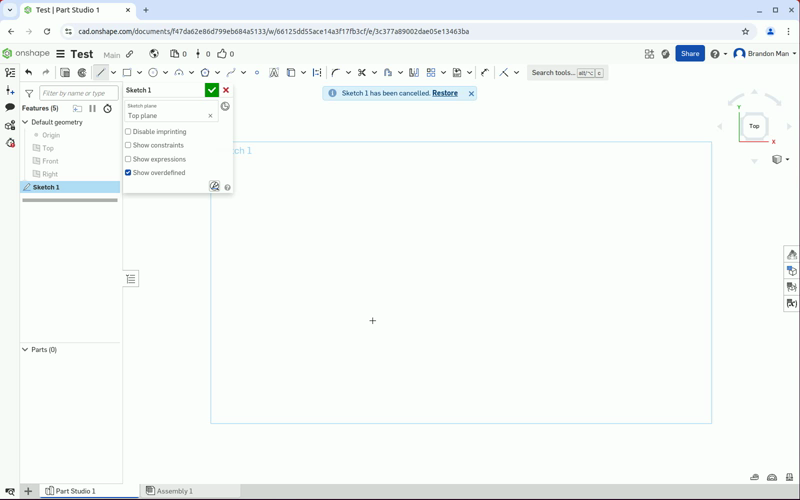
key_up(shift)
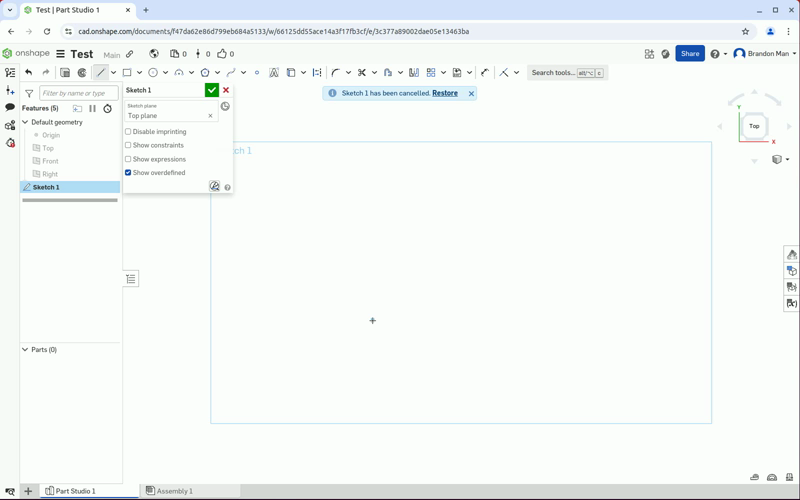
key_down(shift)
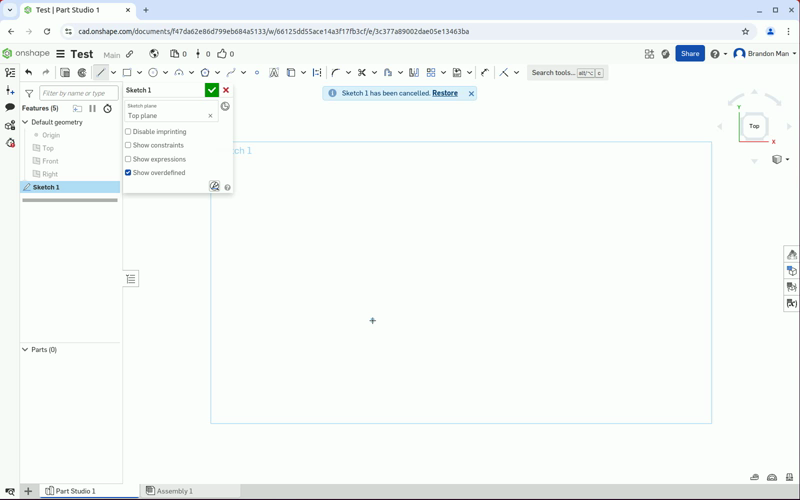
mouse_move(402, 320)
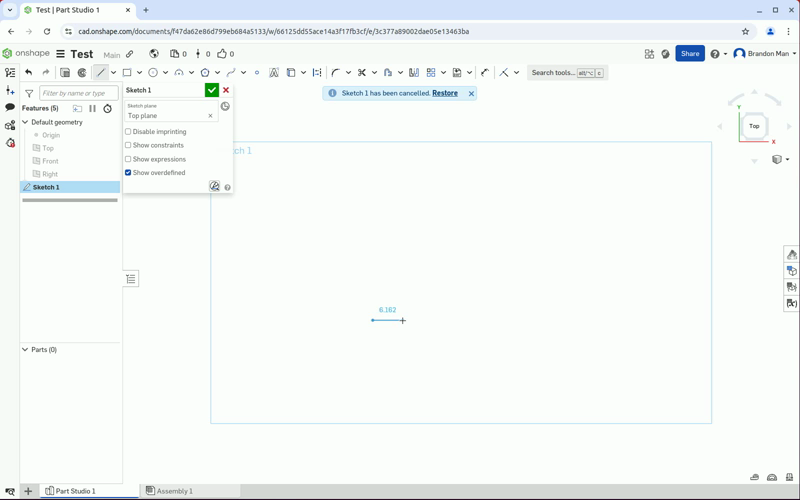
mouse_move(411, 320)
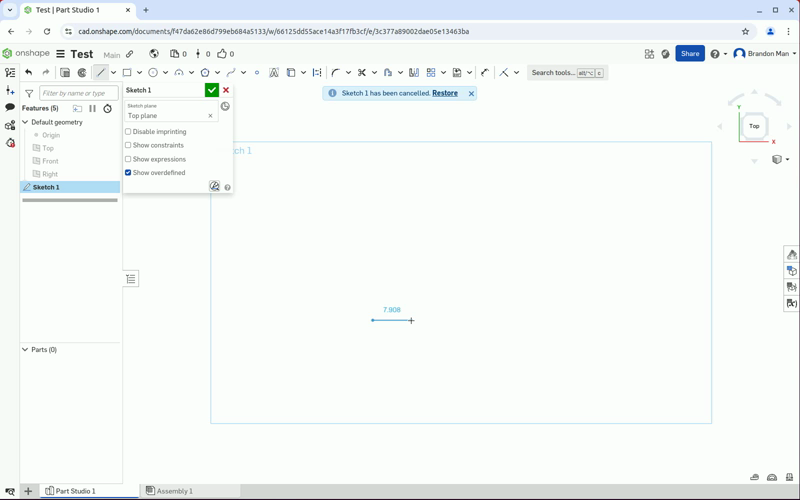
click(411, 320)
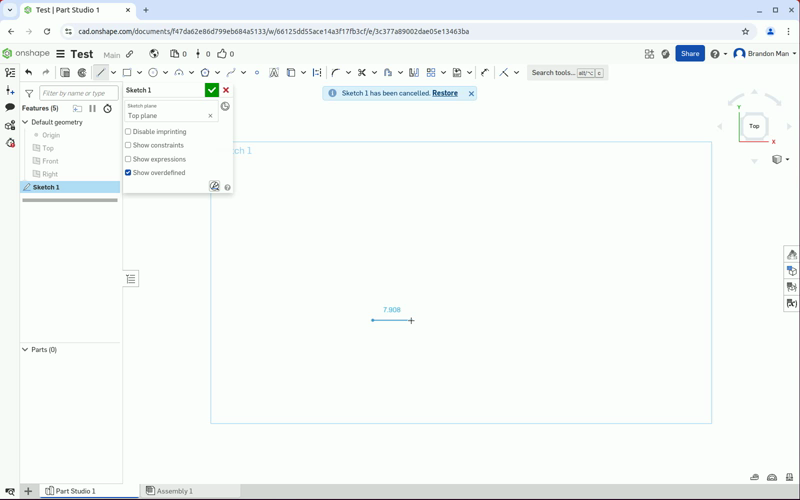
key_up(shift)
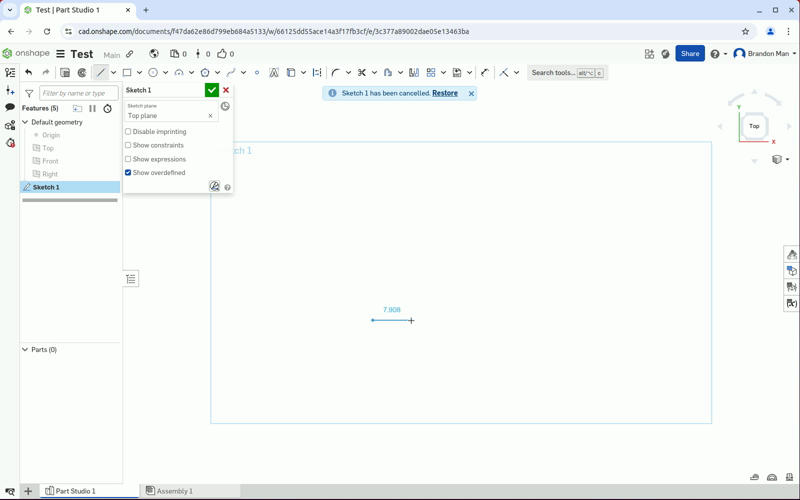
key_down(shift)
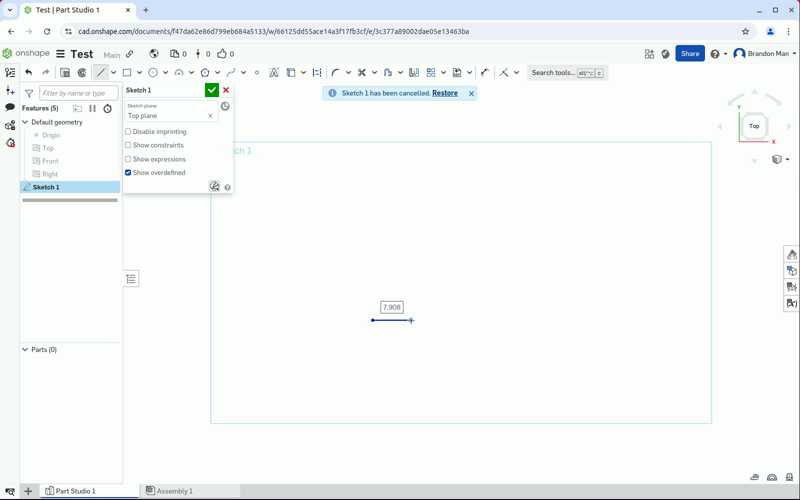
mouse_move(441, 320)
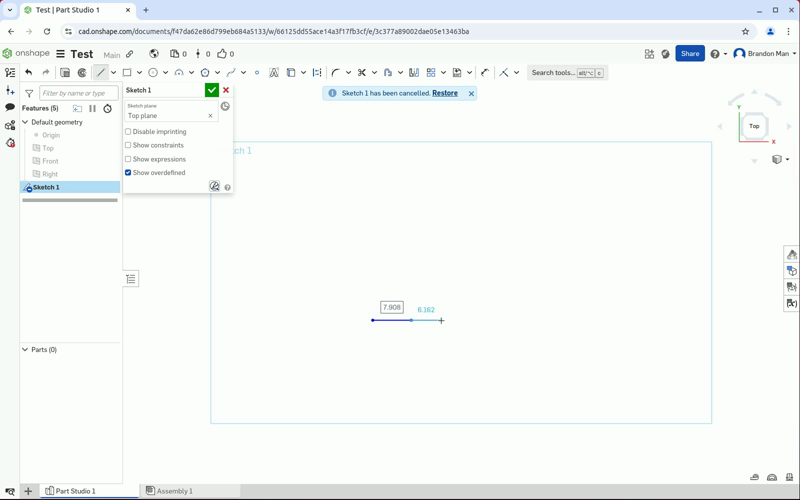
mouse_move(411, 282)
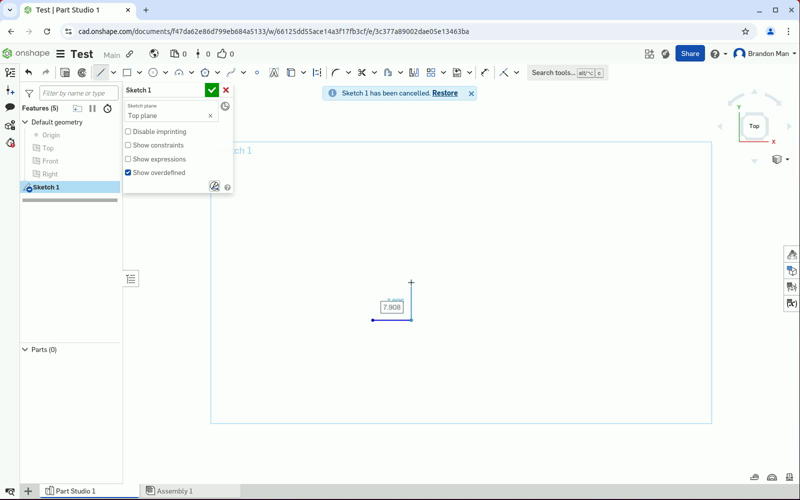
click(411, 282)
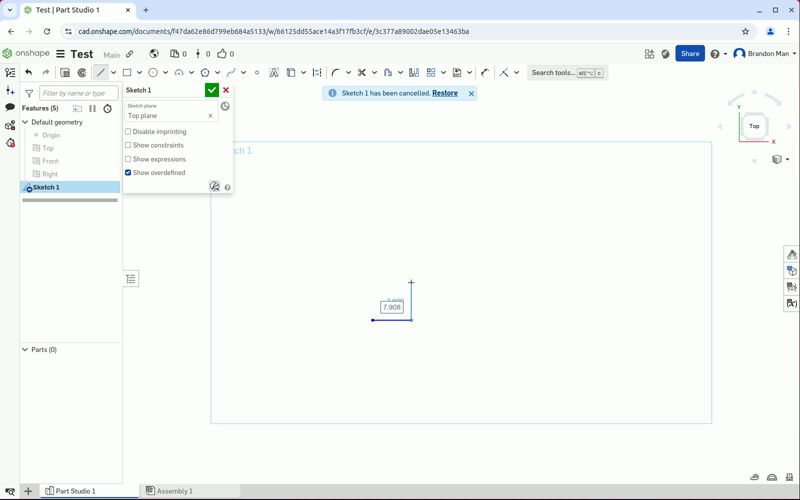
key_up(shift)
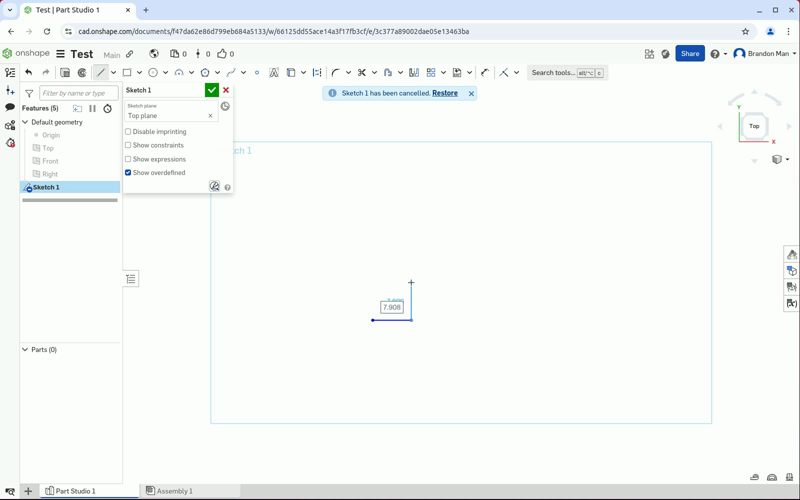
key_down(shift)
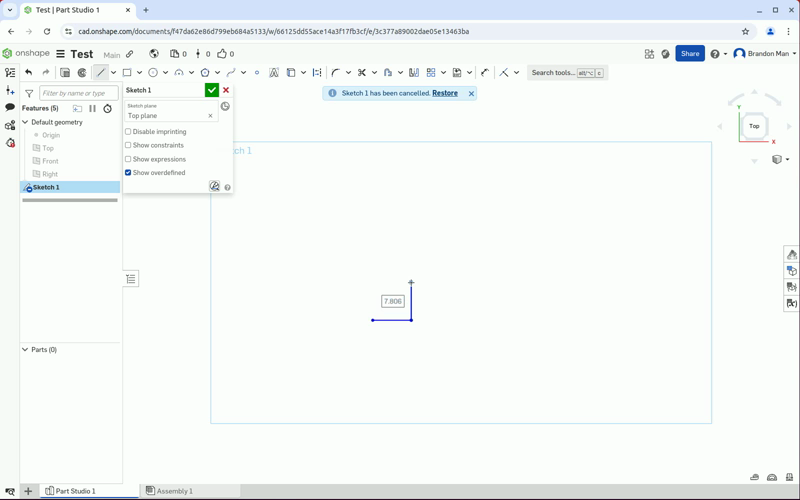
mouse_move(441, 282)
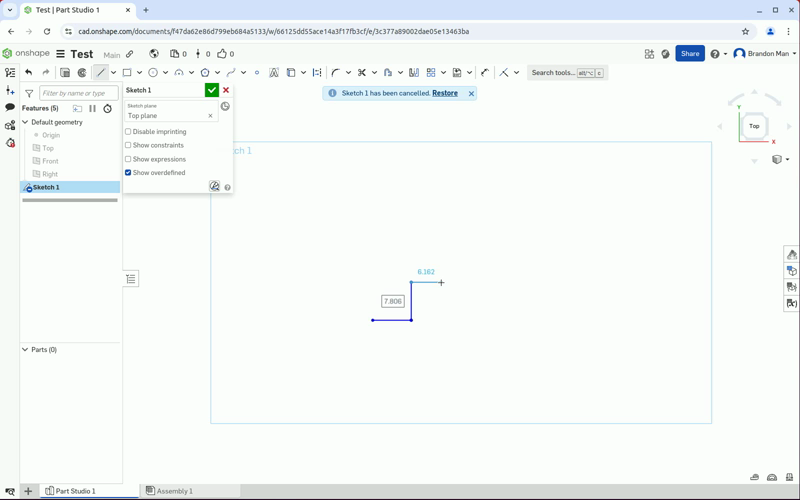
mouse_move(372, 282)
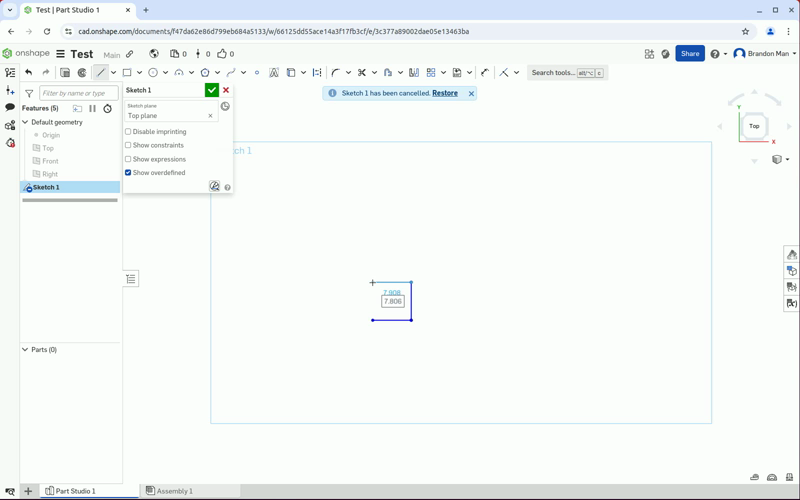
click(372, 282)
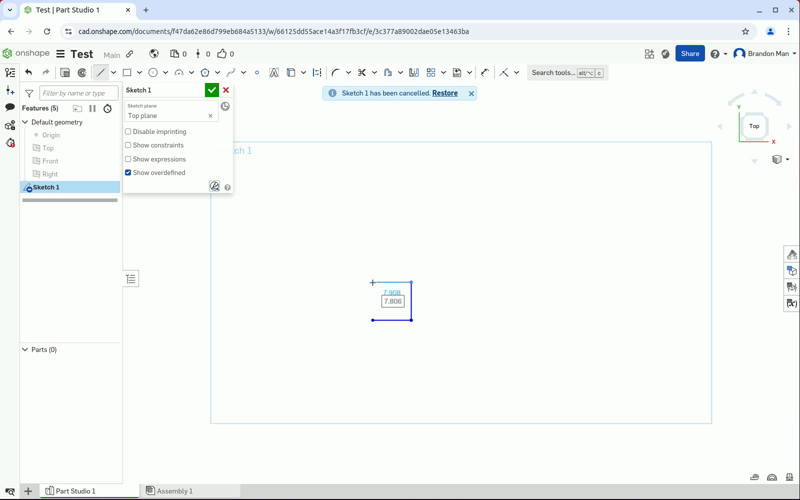
key_up(shift)
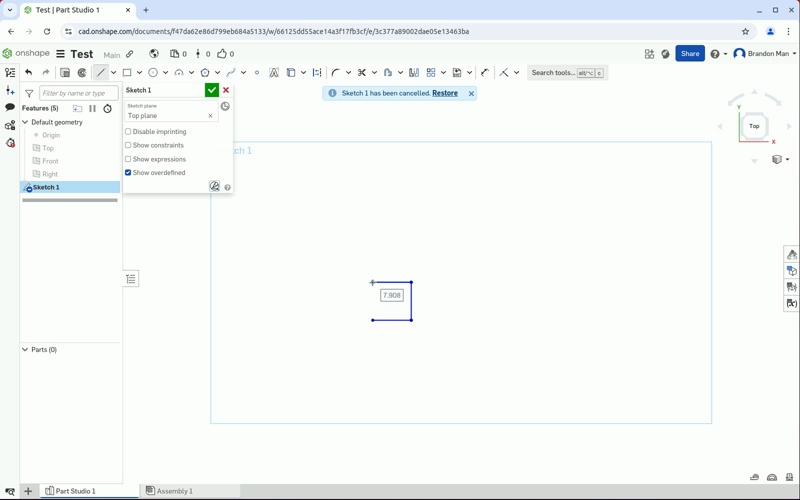
mouse_move(402, 282)
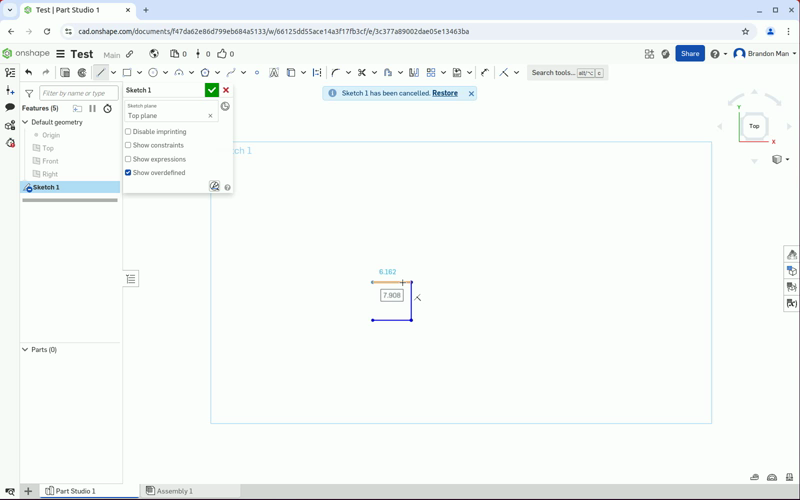
key_down(shift)
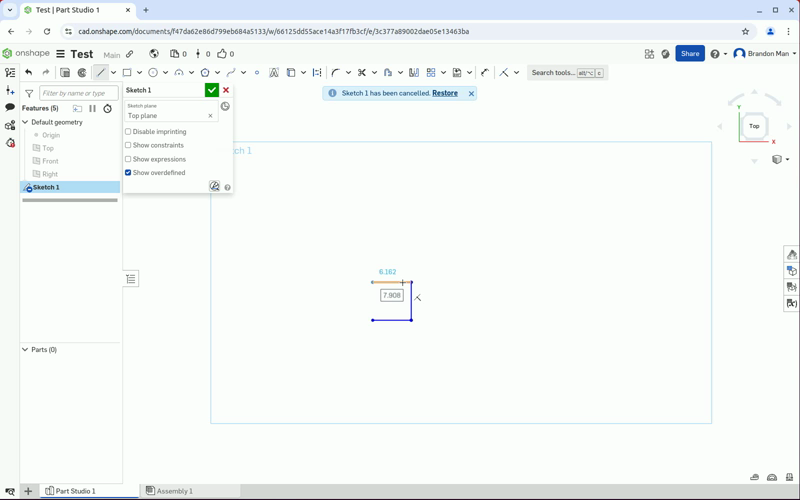
mouse_move(372, 320)
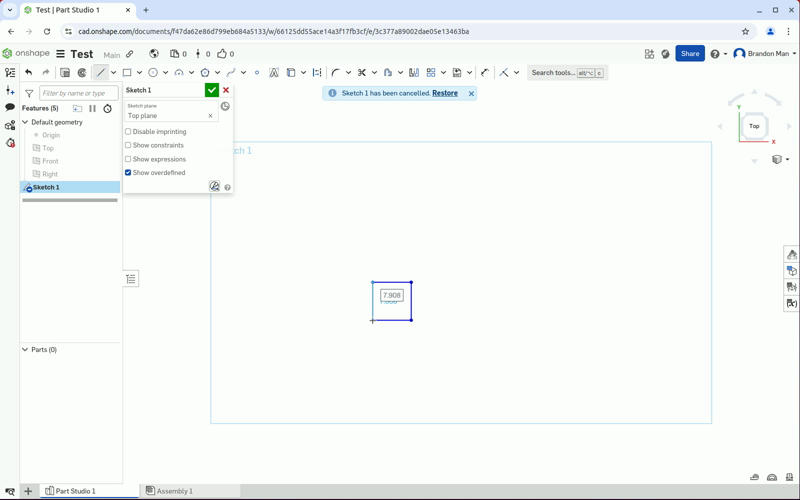
key_up(shift)
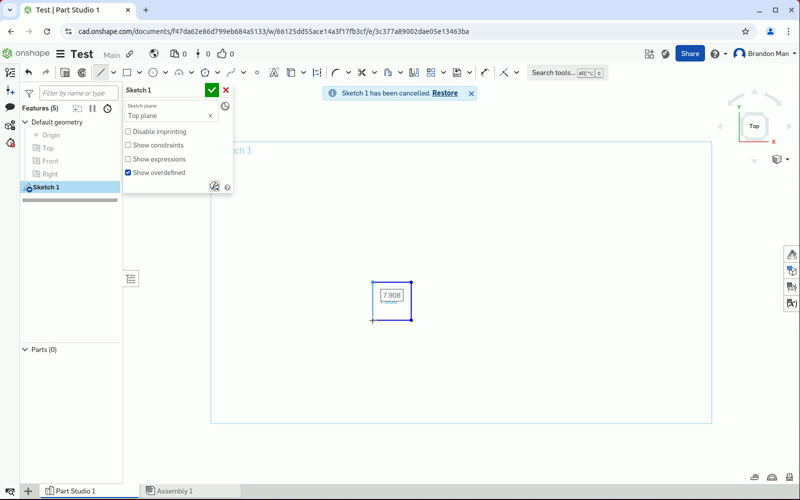
click(372, 320)
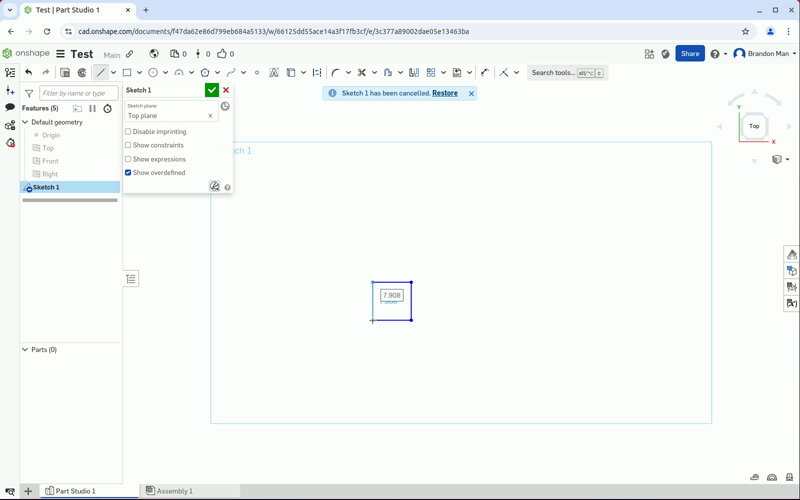
key(esc)
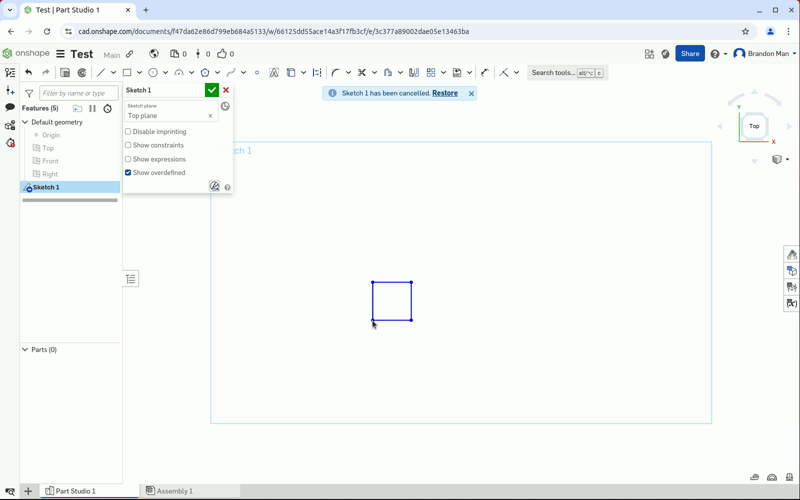
mouse_move(402, 288)
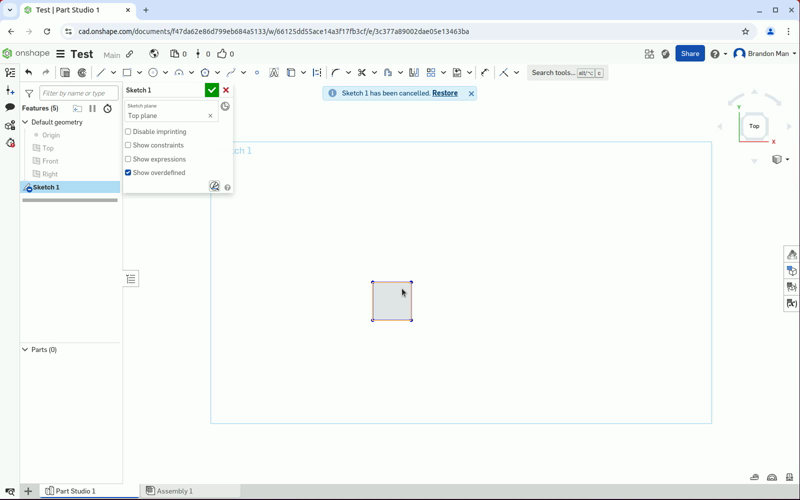
scroll(6)
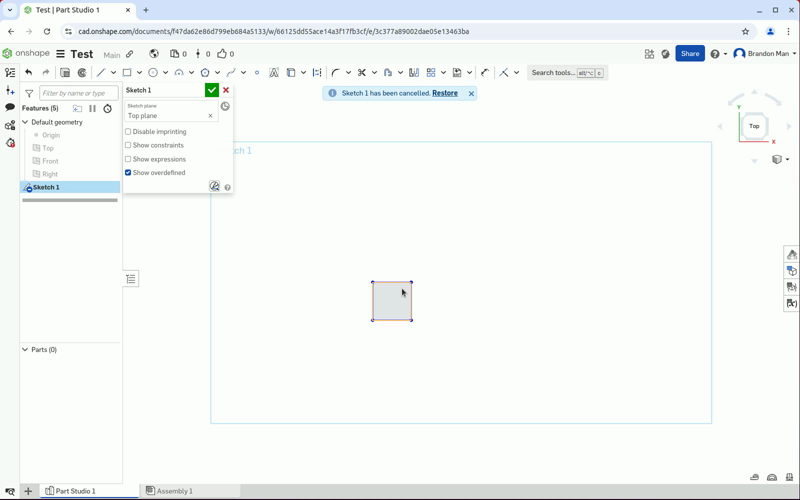
scroll(6)
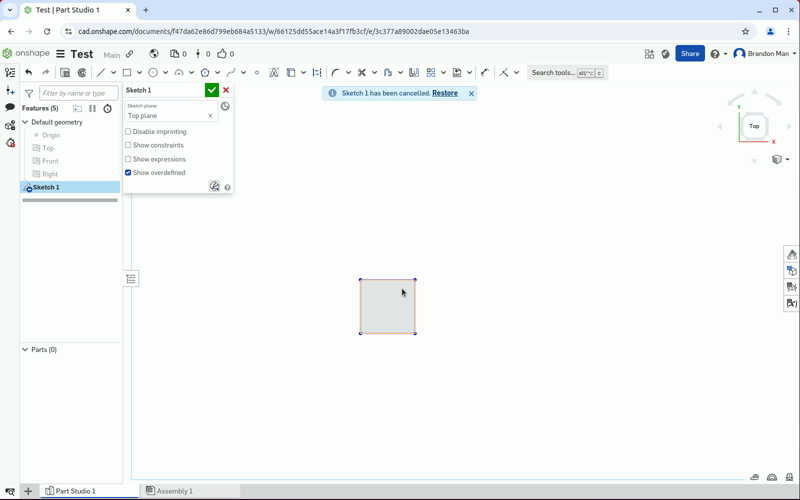
scroll(6)
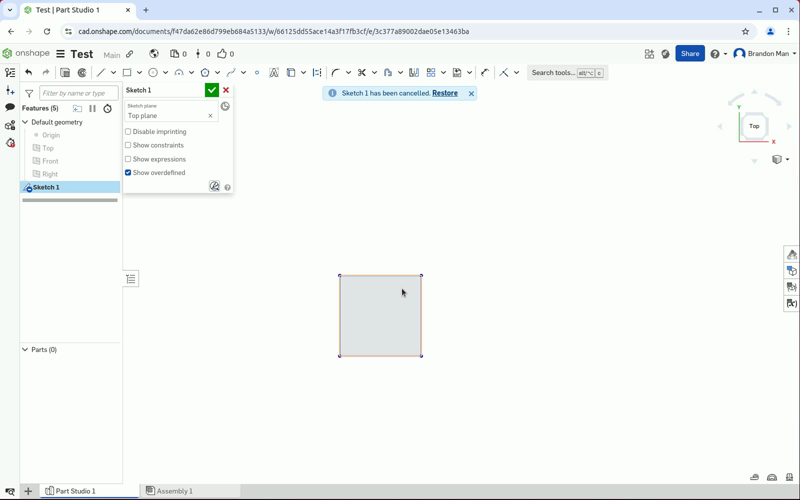
scroll(6)
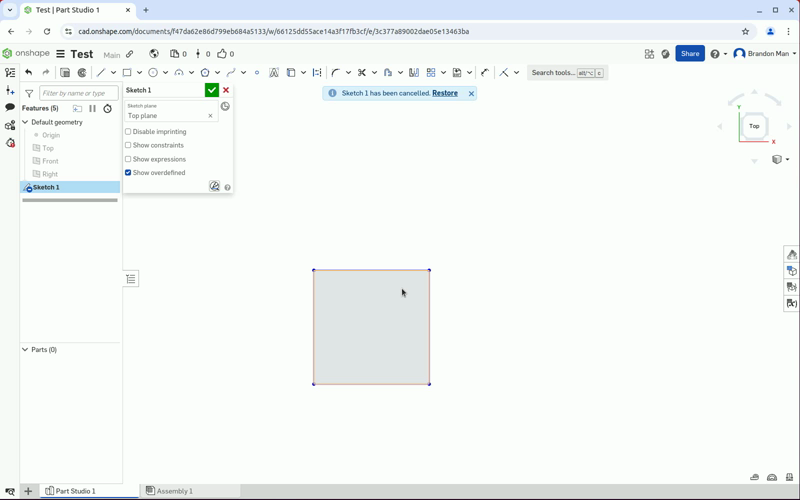
scroll(6)
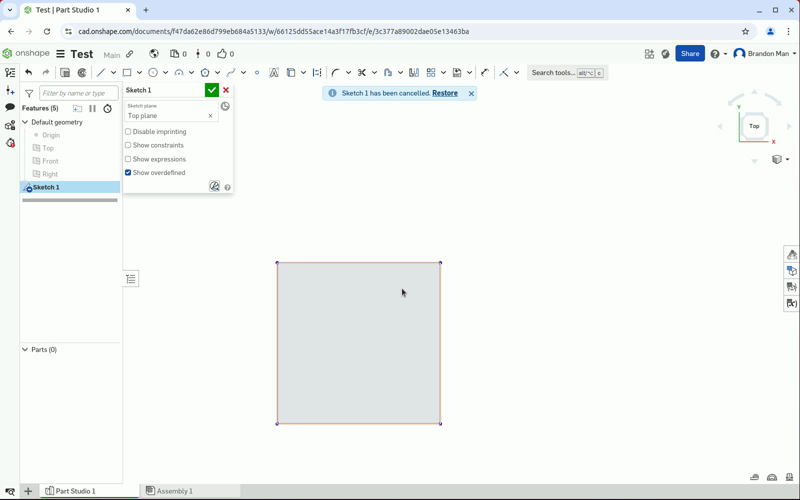
scroll(6)
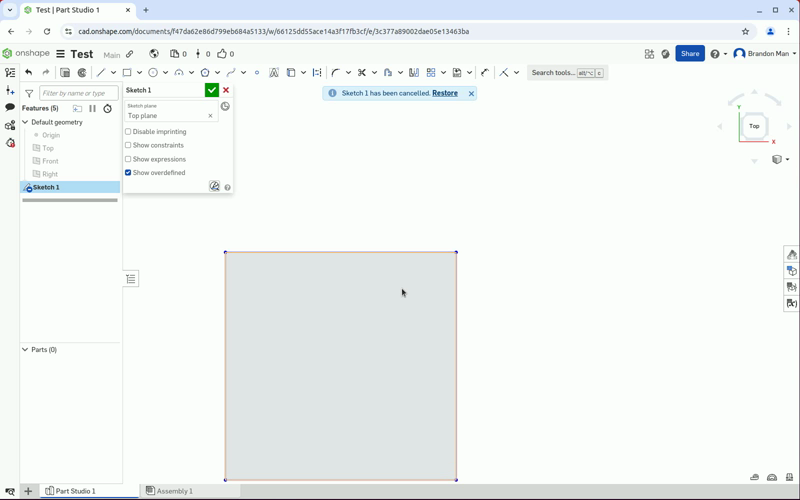
scroll(6)
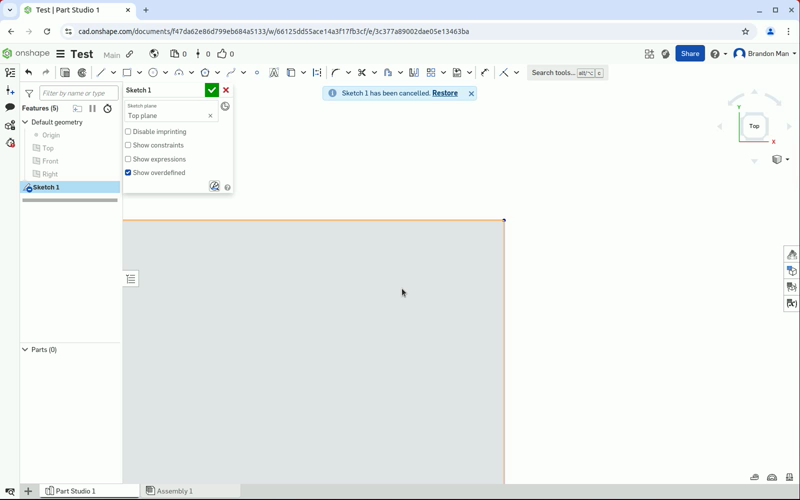
click(402, 288)
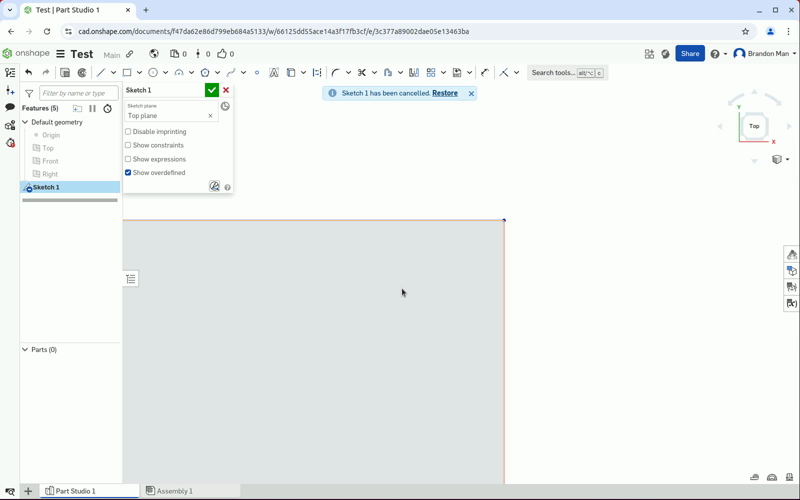
scroll(-6)
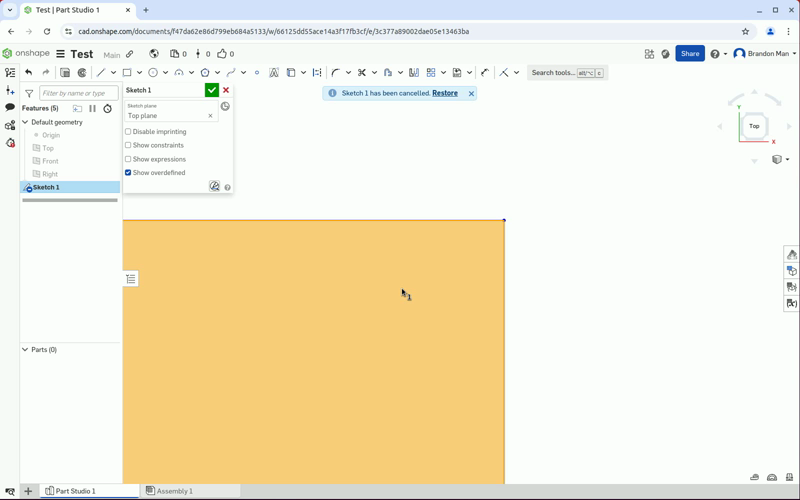
scroll(-6)
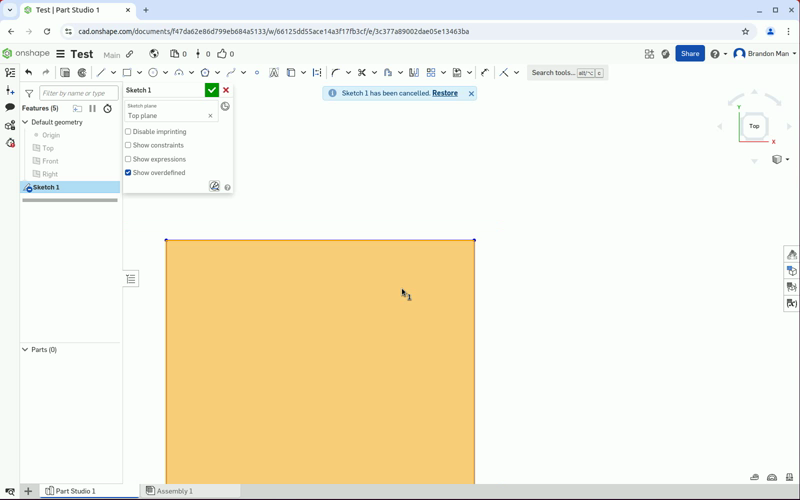
scroll(-6)
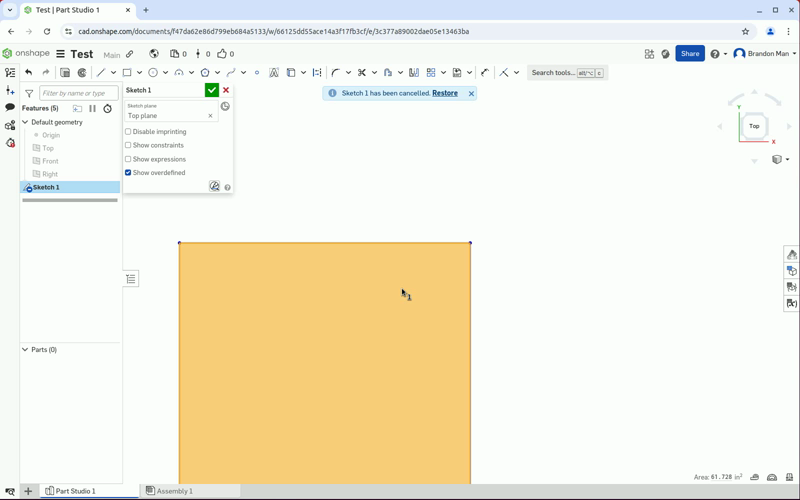
scroll(-6)
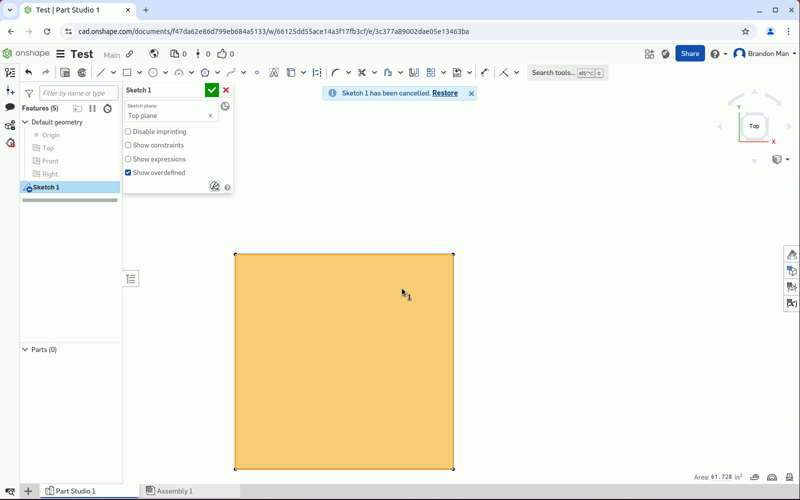
scroll(-6)
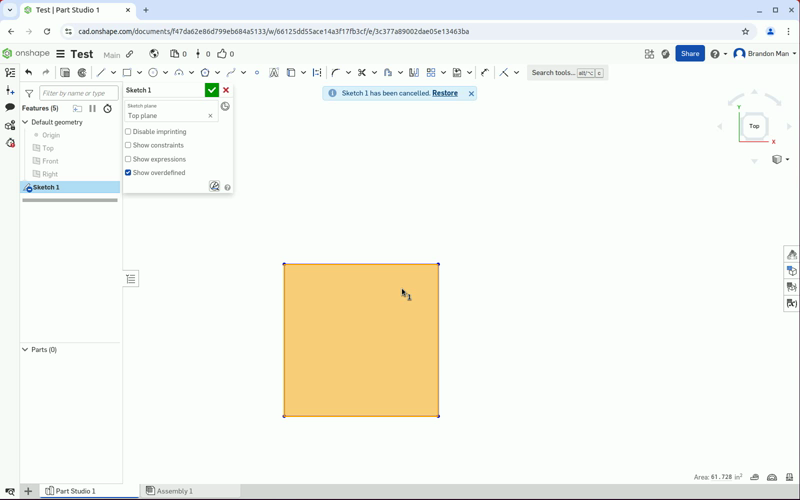
scroll(-6)
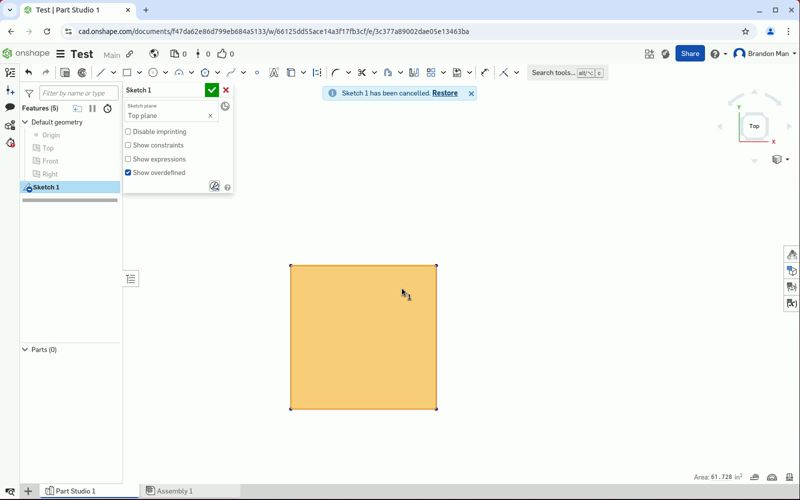
scroll(-6)
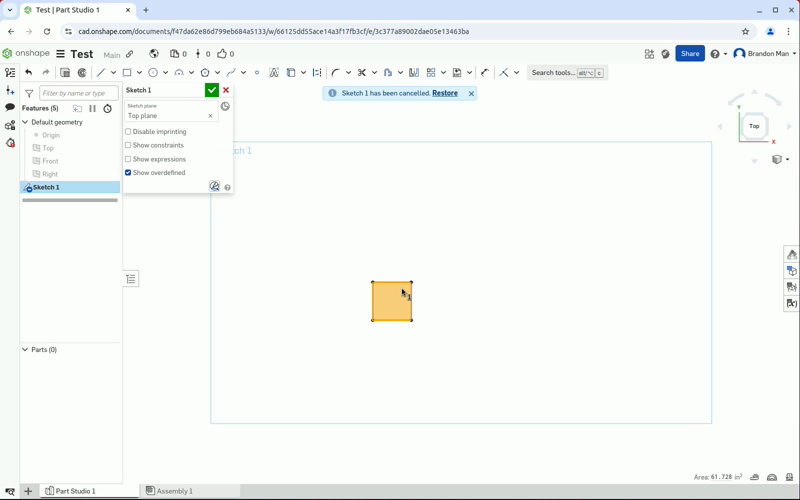
mouse_move(73, 352)
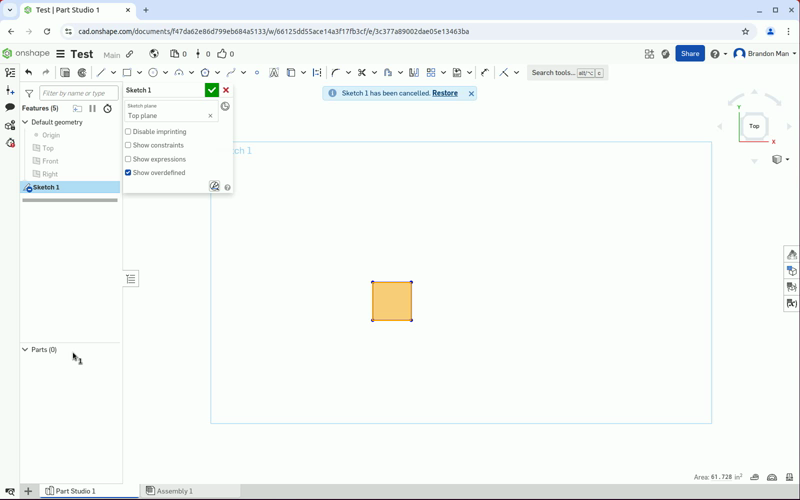
key(shift+y)
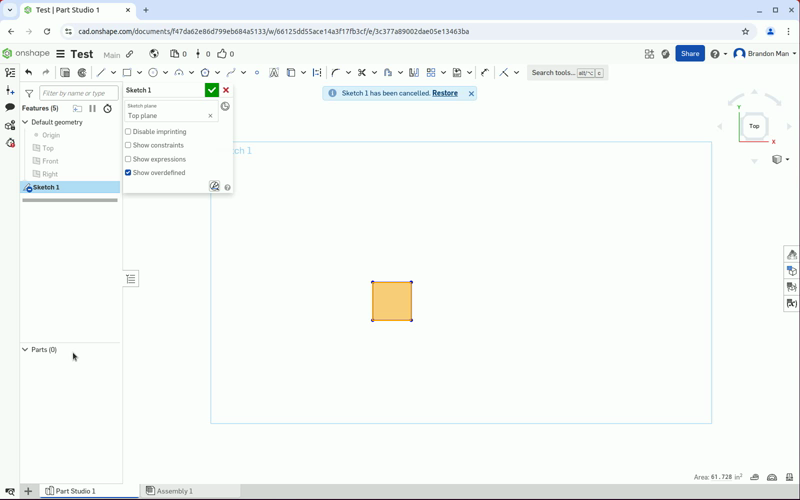
key(shift+e)
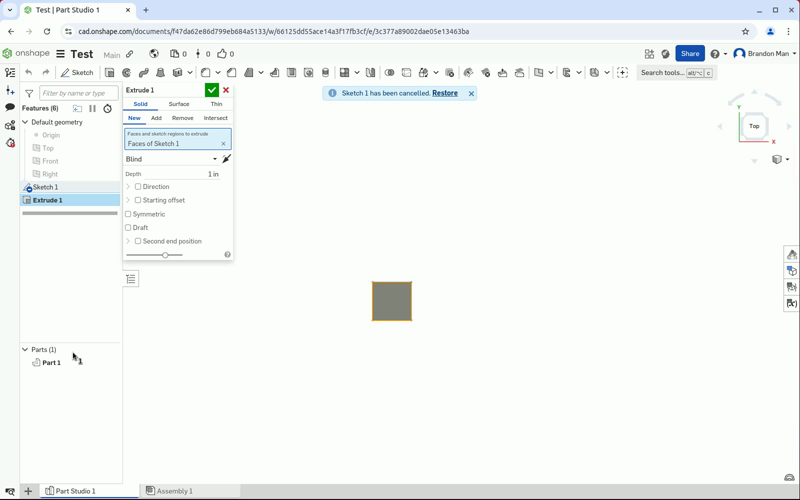
mouse_move(143, 106)
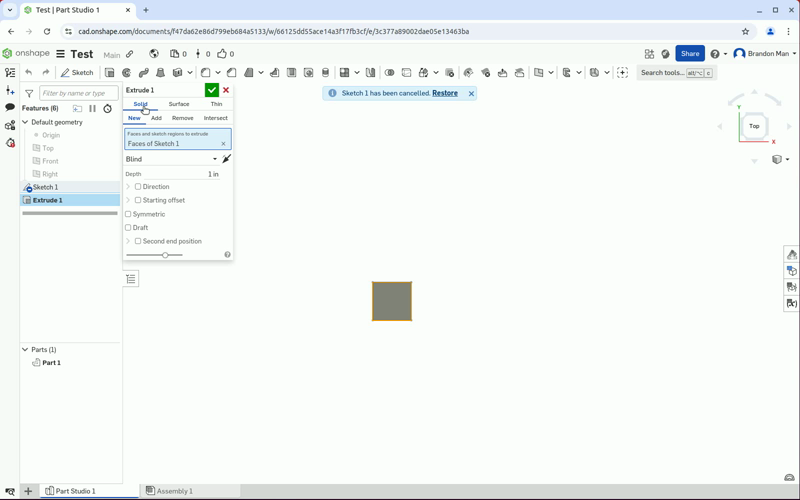
click(143, 106)
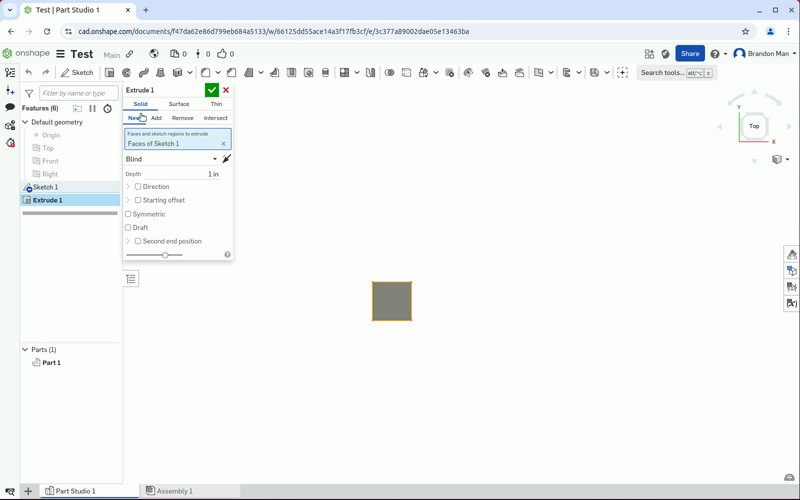
mouse_move(137, 120)
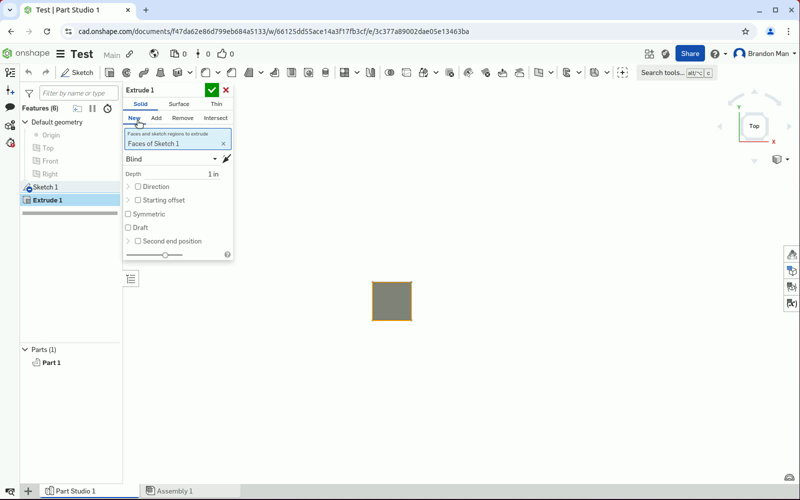
click(137, 120)
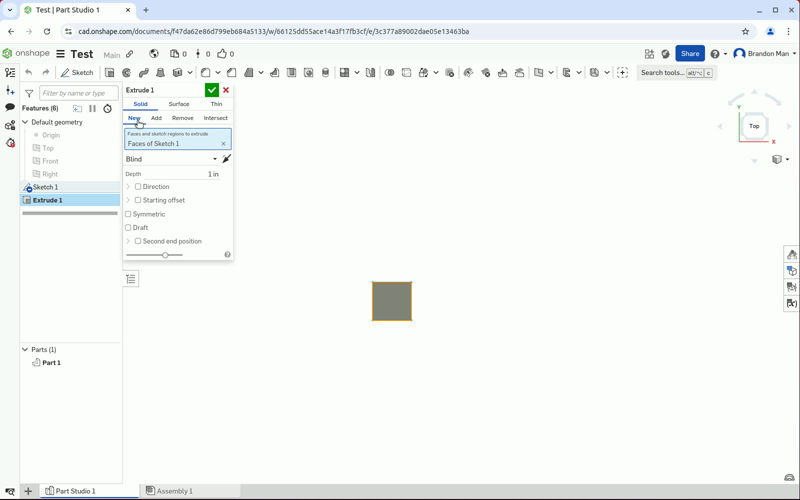
key(tab, 4)
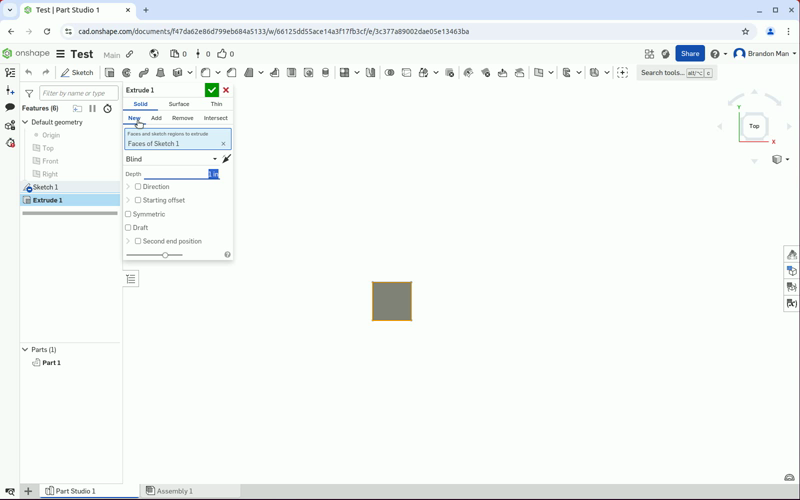
text(23.108)
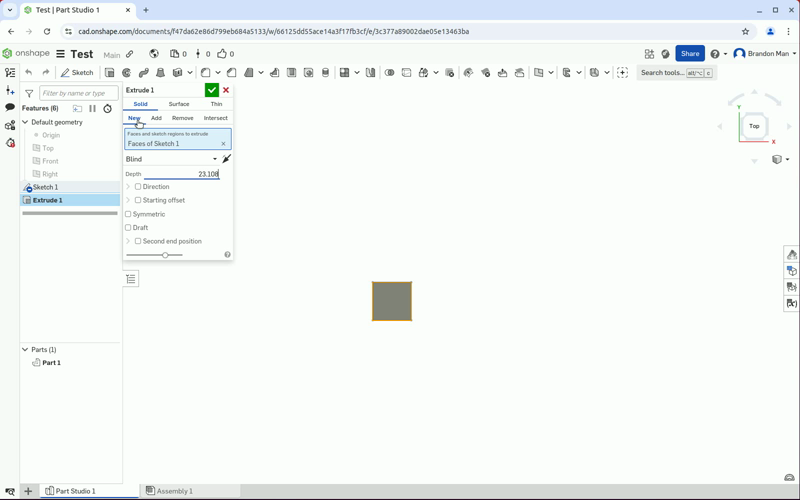
key(enter)
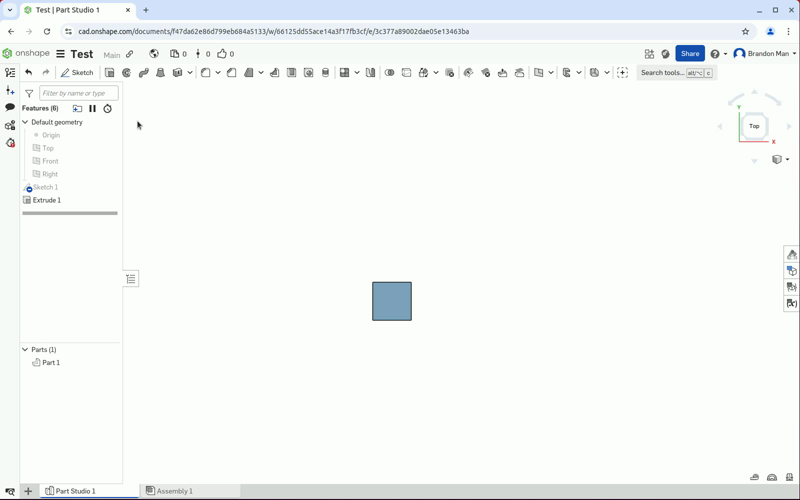
key(shift+h)
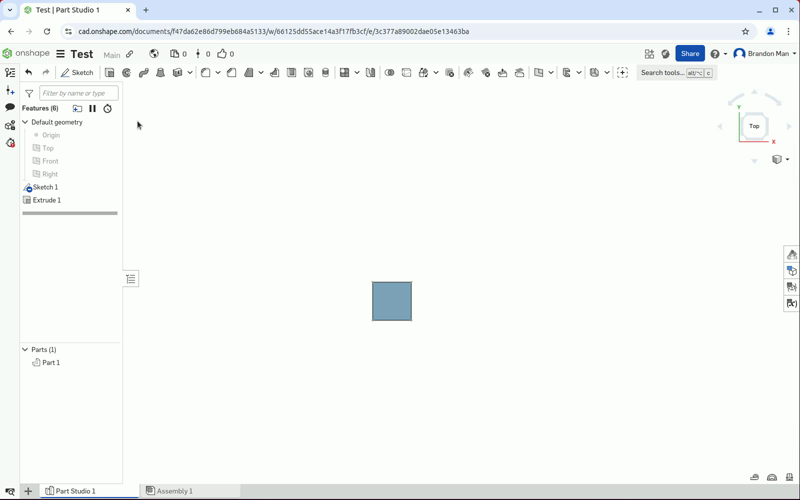
key(shift+h)
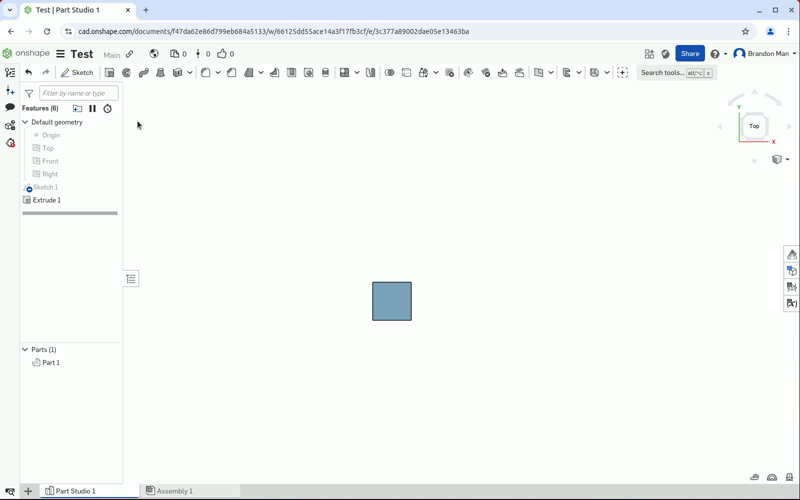
mouse_move(73, 189)
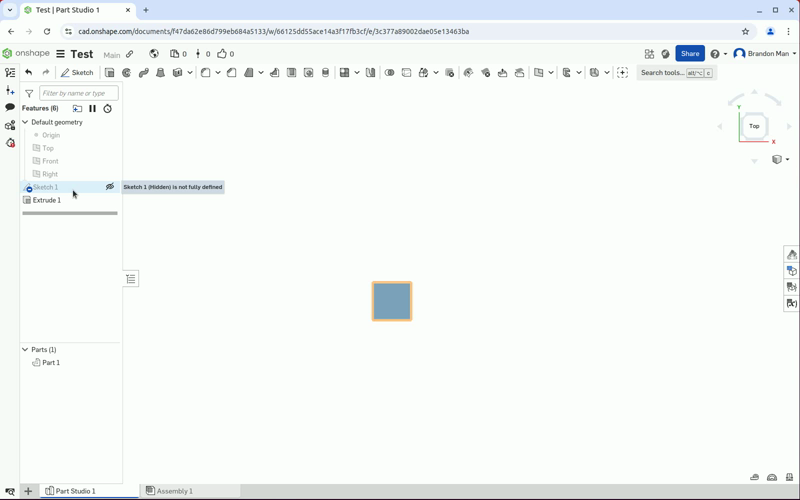
click(73, 189)
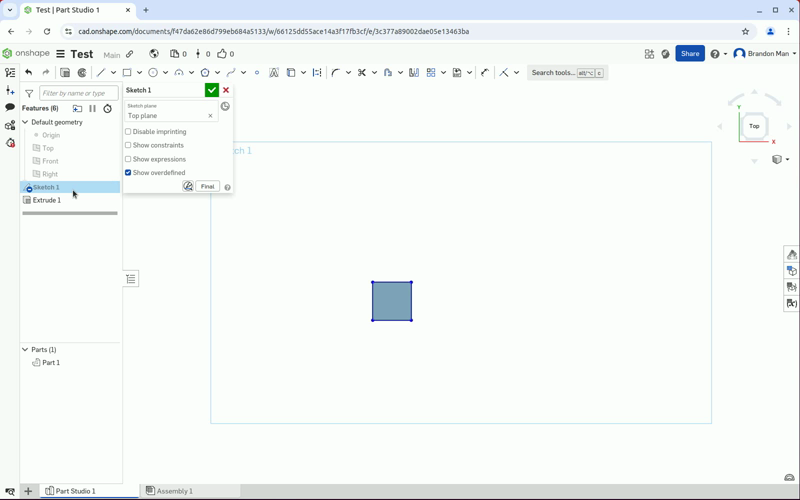
mouse_move(229, 92)
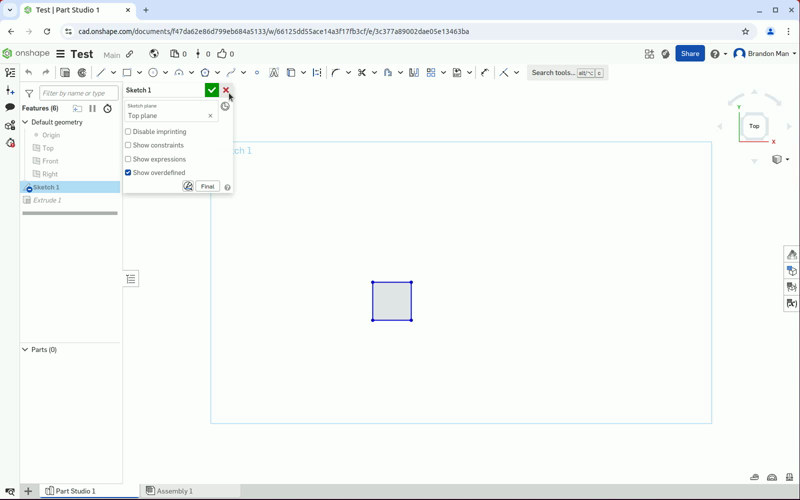
click(229, 92)
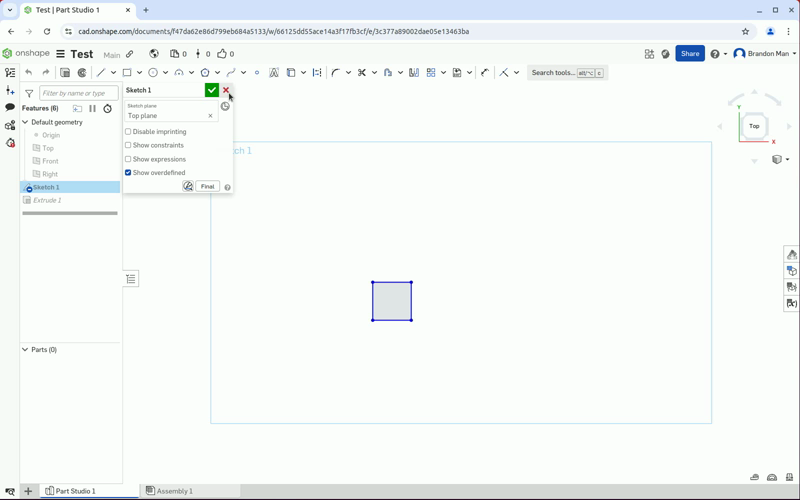
key(shift+s)
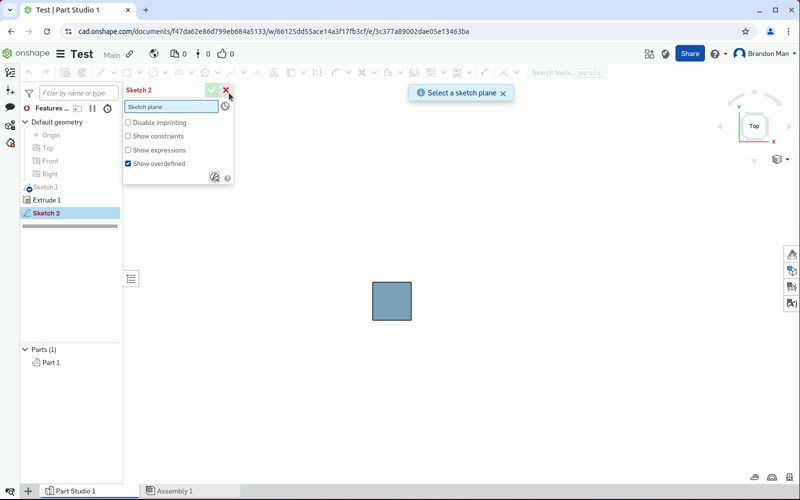
mouse_move(73, 150)
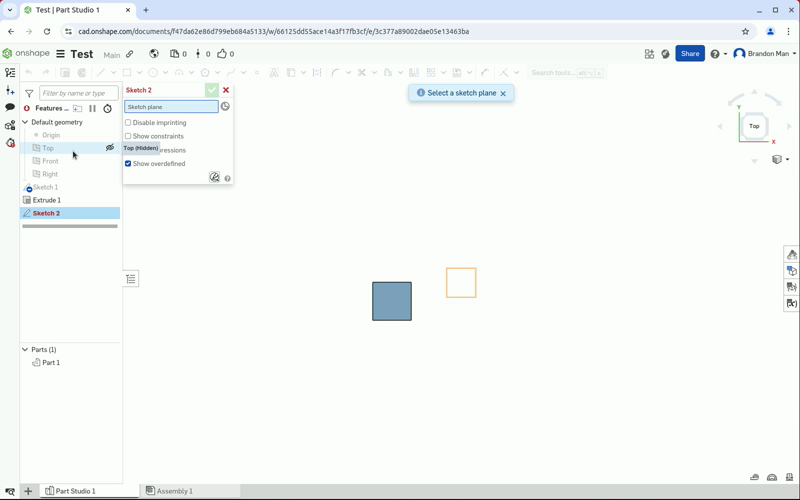
click(73, 150)
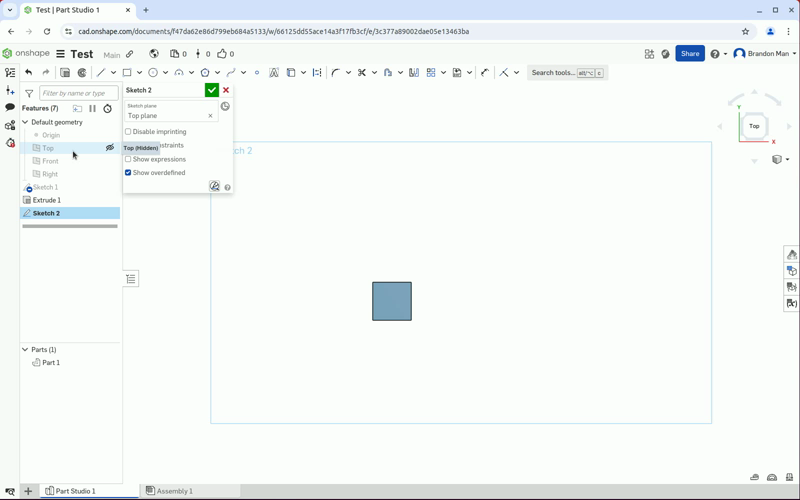
mouse_move(73, 352)
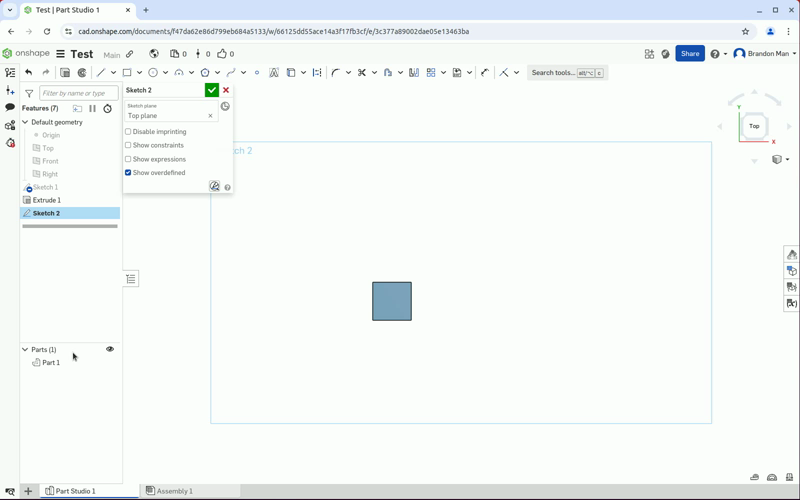
key(y)
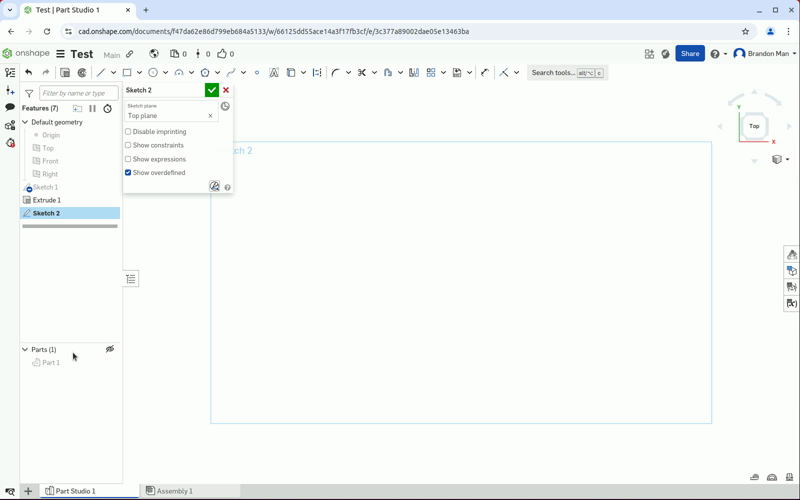
key(c)
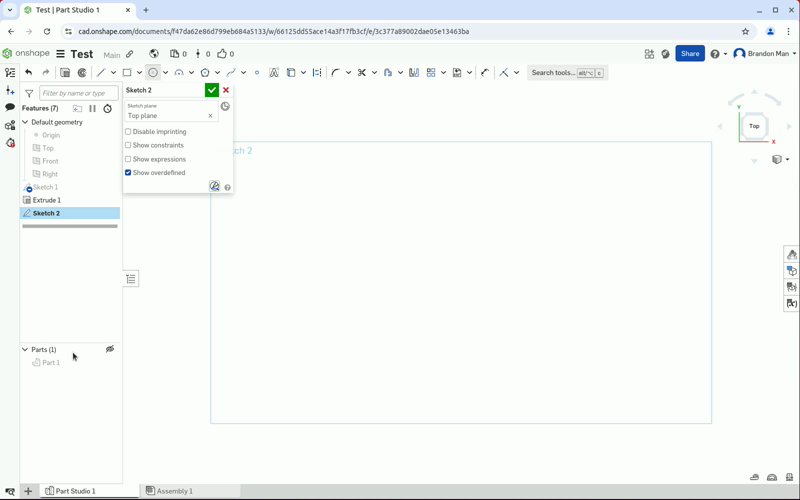
key_down(shift)
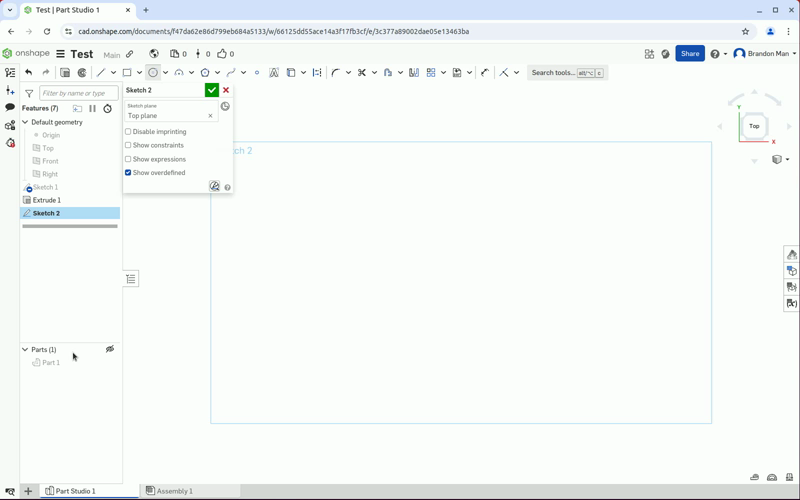
mouse_move(454, 304)
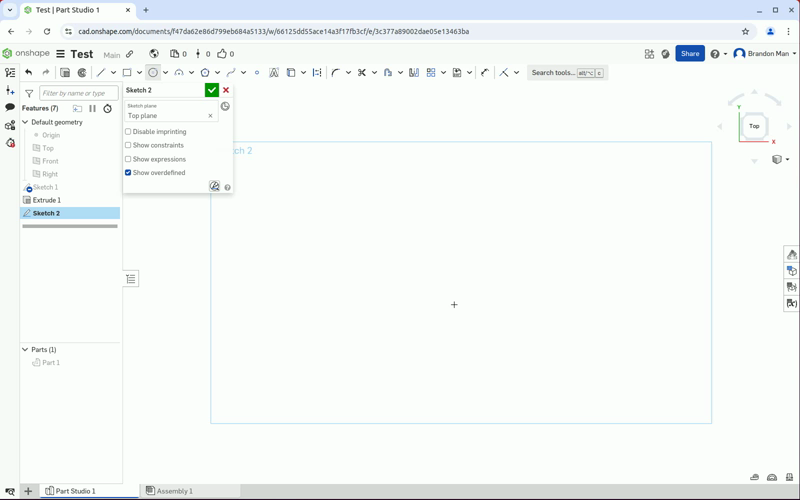
click(454, 304)
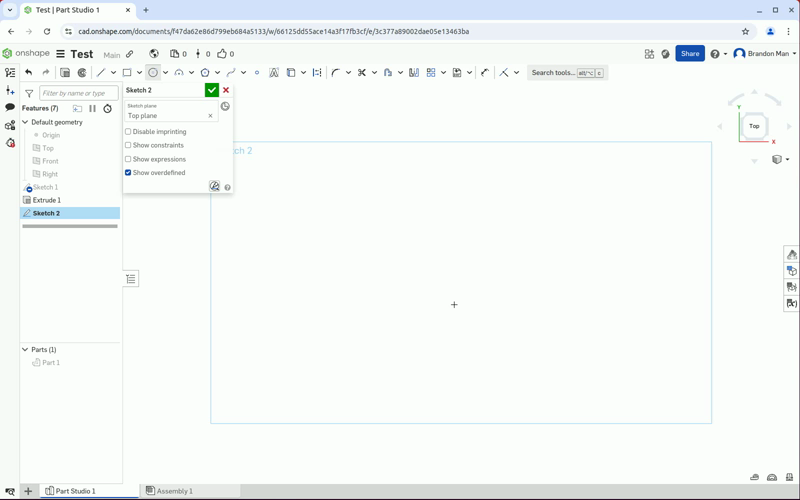
key_up(shift)
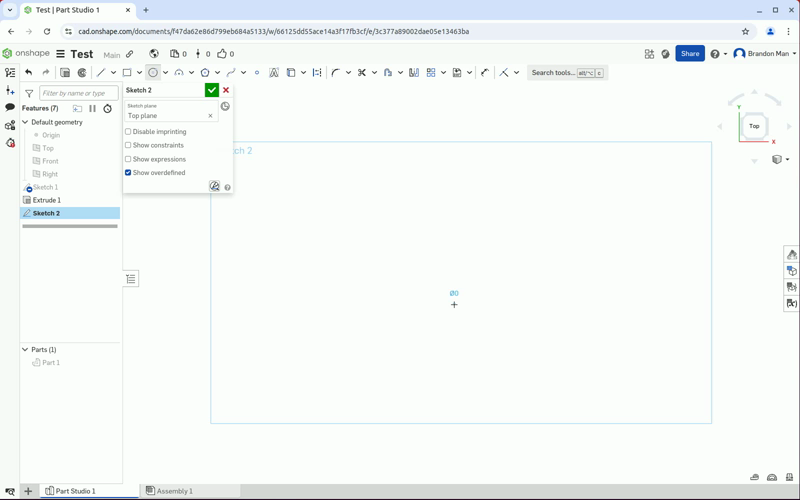
mouse_move(473, 304)
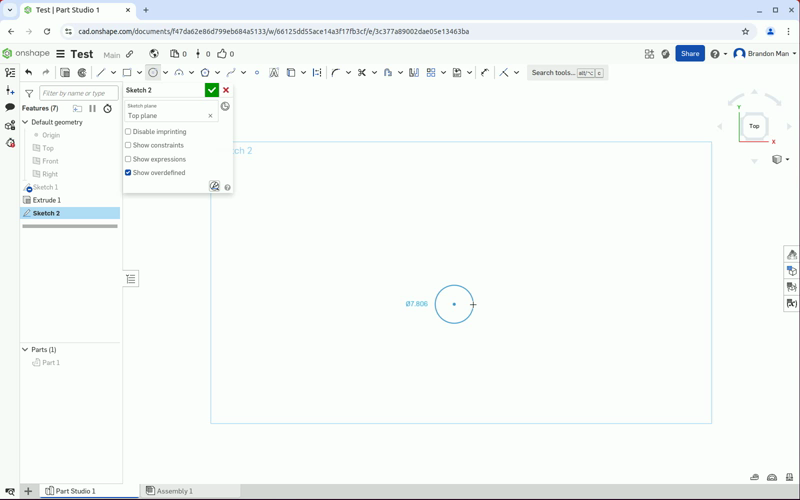
click(473, 304)
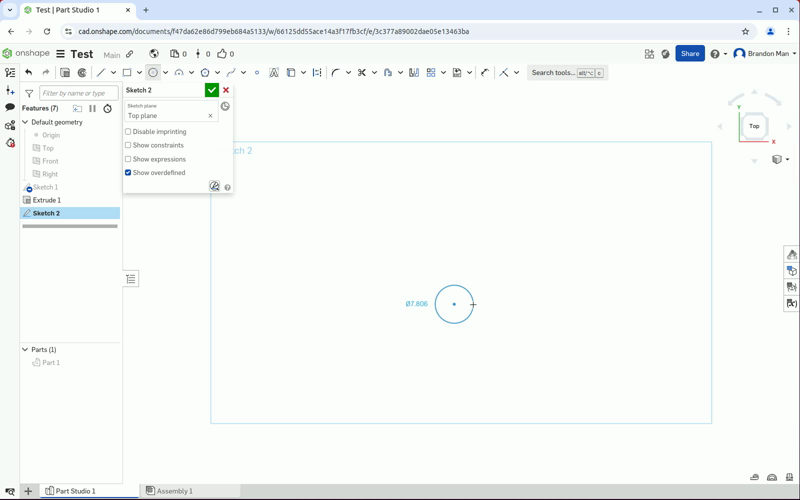
key(esc)
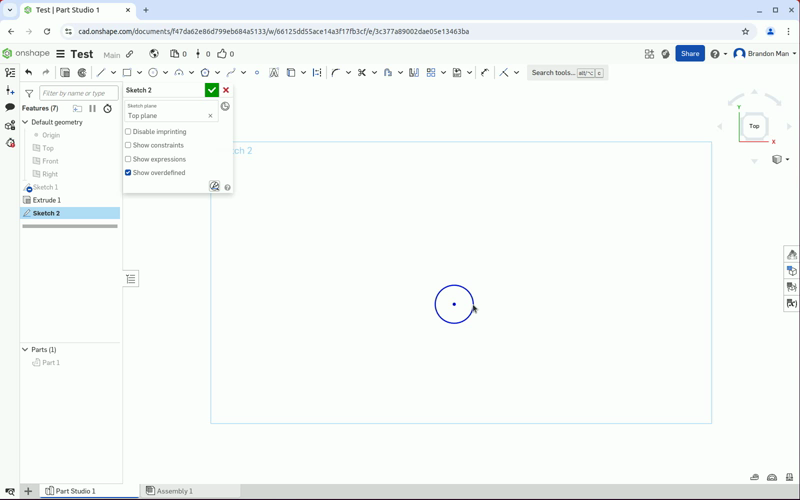
mouse_move(437, 298)
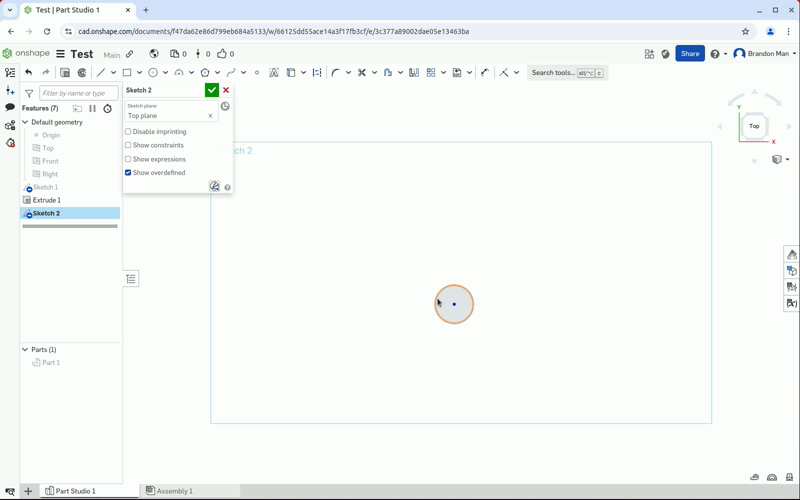
scroll(6)
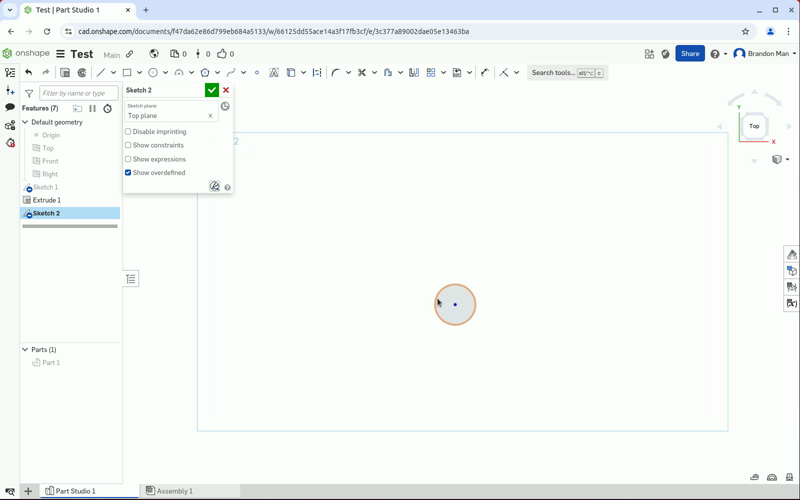
scroll(6)
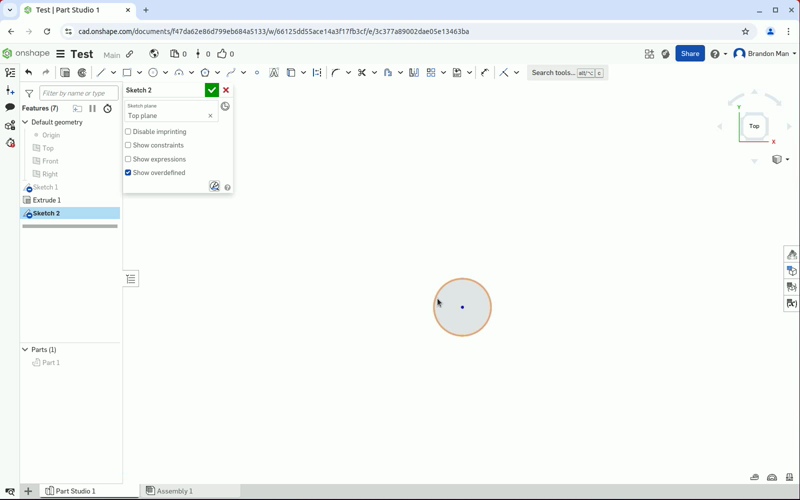
scroll(6)
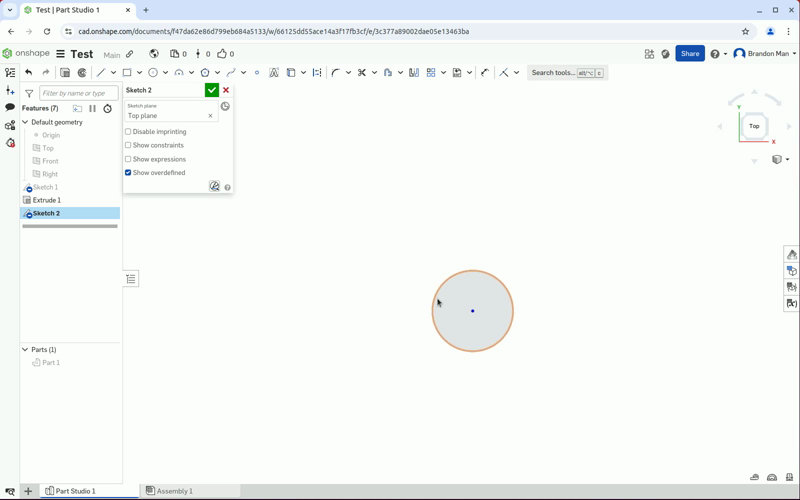
scroll(6)
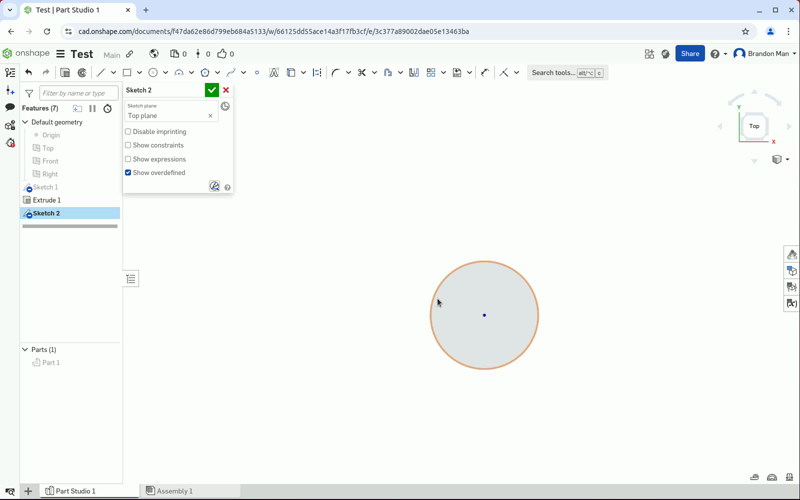
scroll(6)
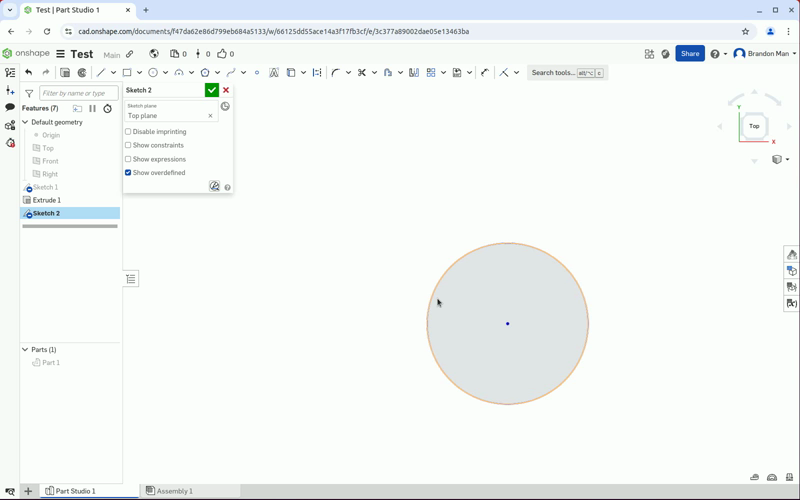
scroll(6)
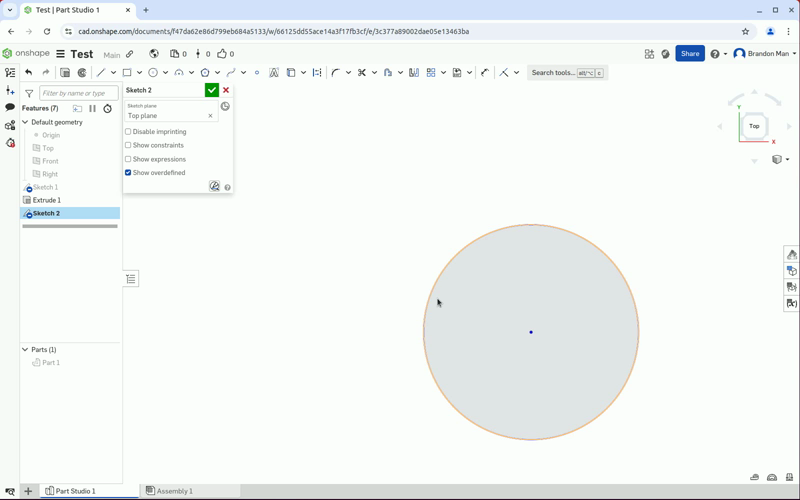
scroll(6)
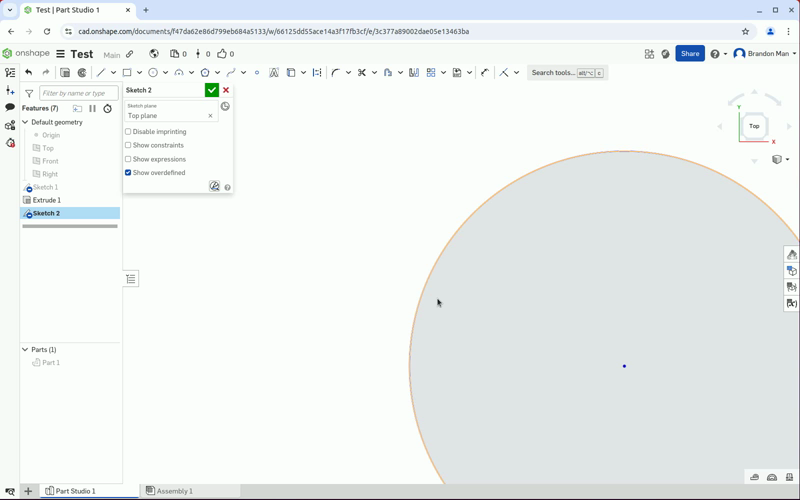
click(437, 298)
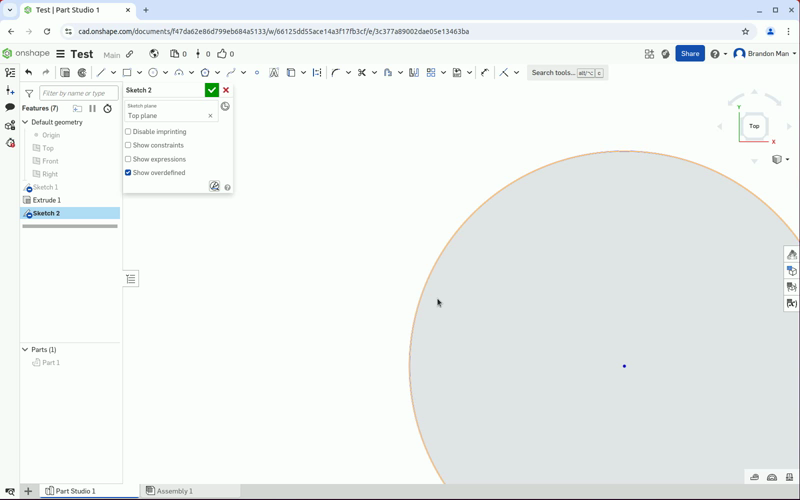
scroll(-6)
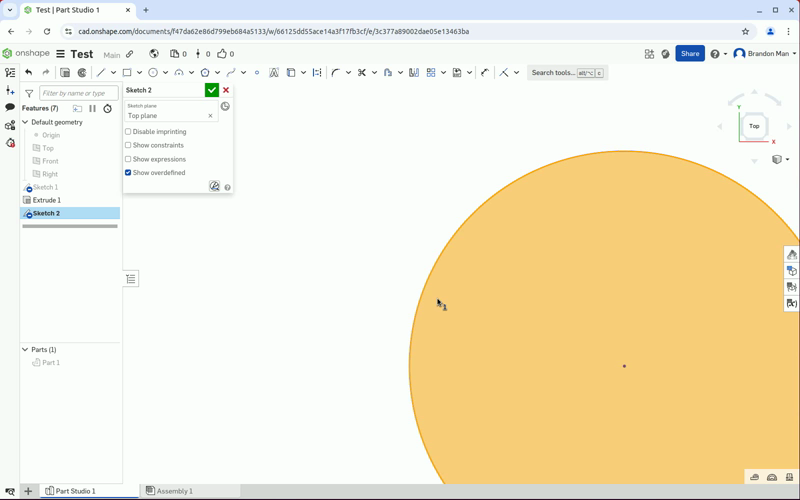
scroll(-6)
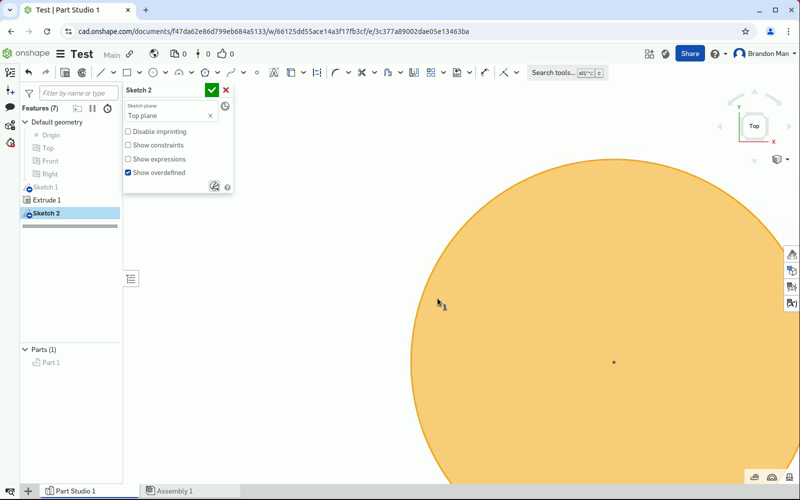
scroll(-6)
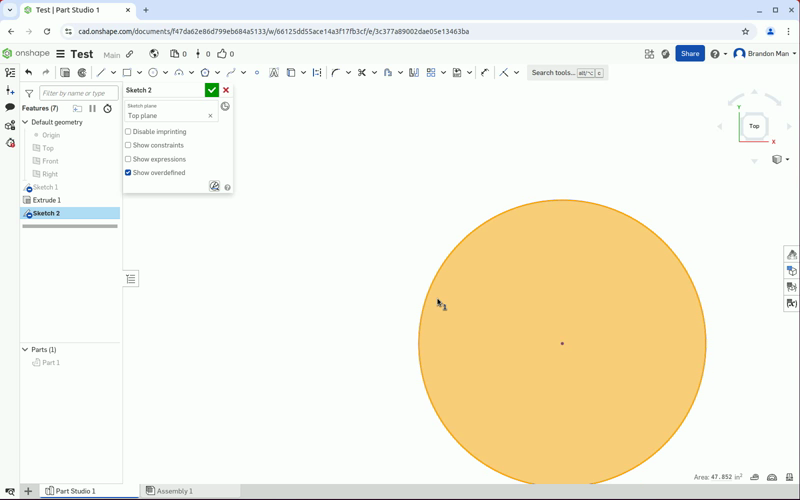
scroll(-6)
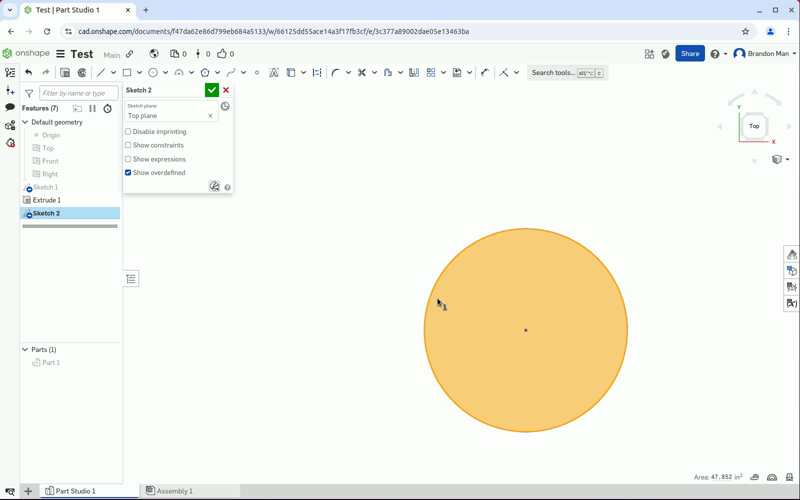
scroll(-6)
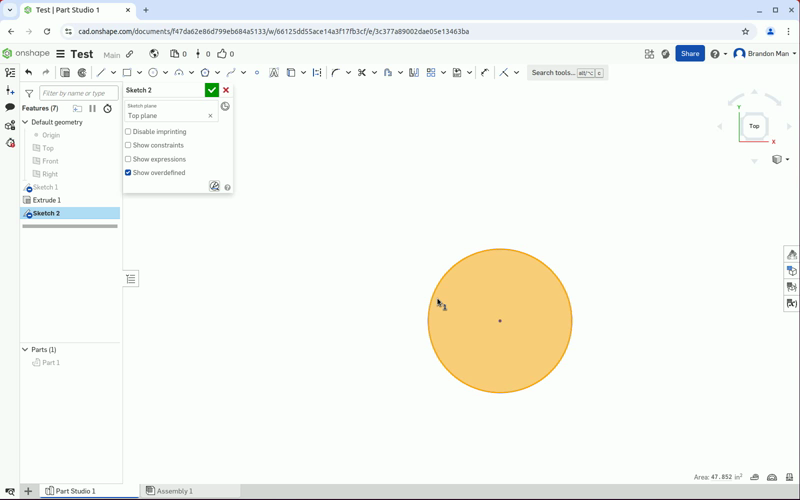
scroll(-6)
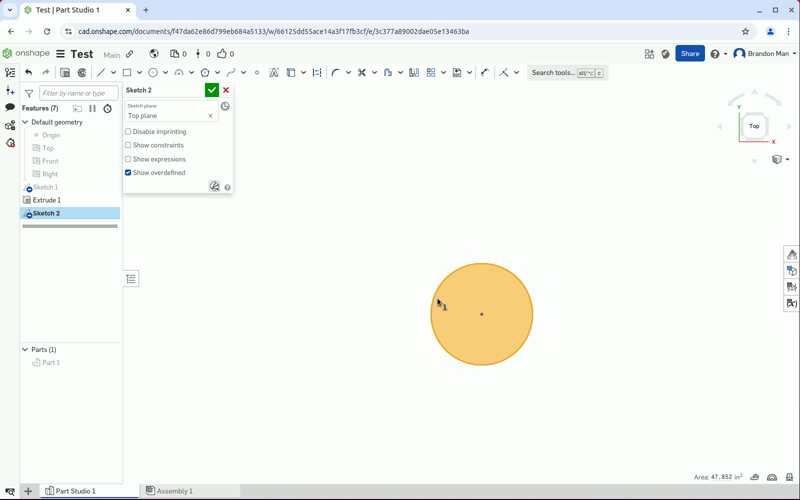
scroll(-6)
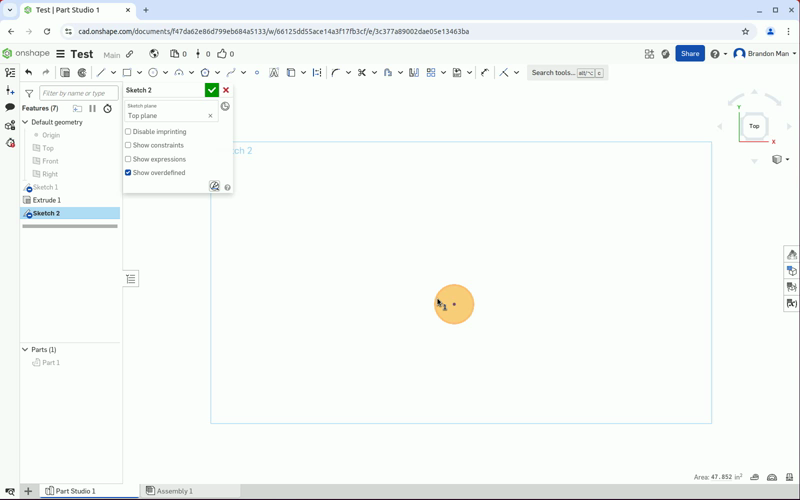
mouse_move(73, 352)
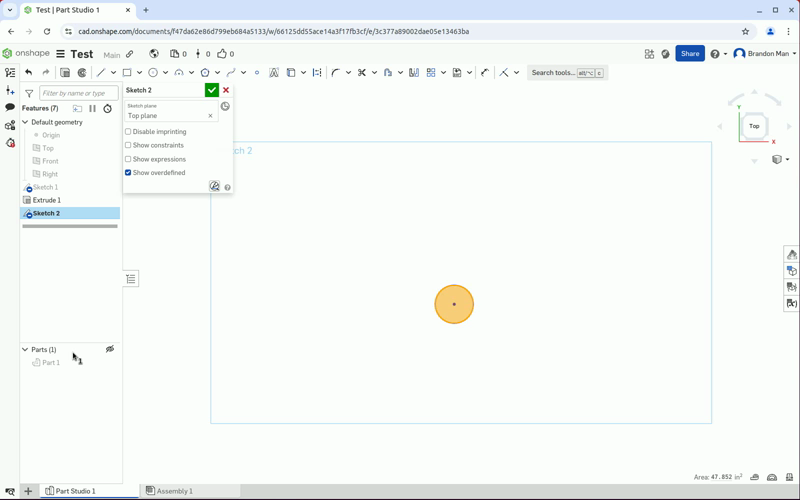
key(shift+y)
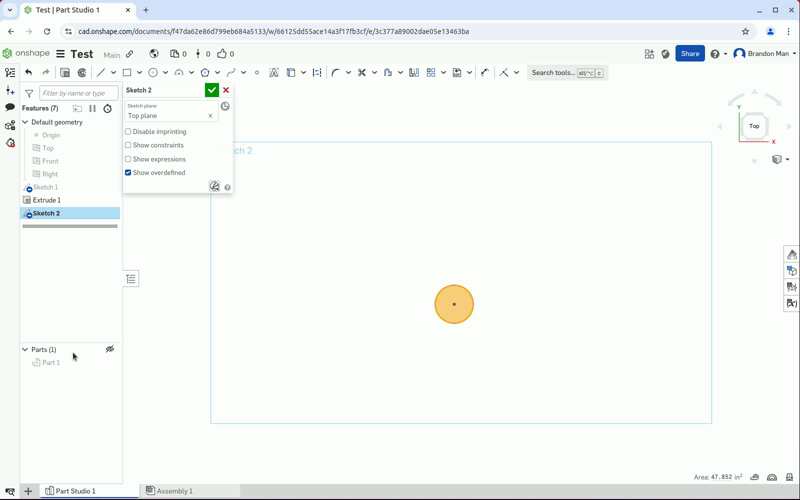
key(shift+e)
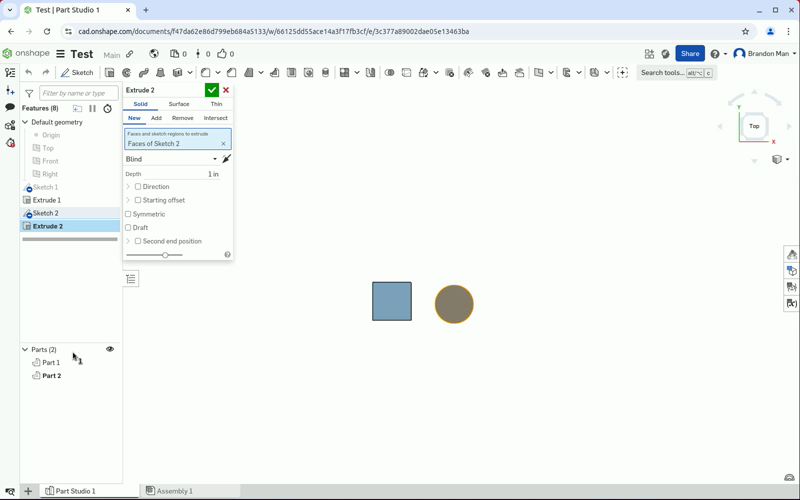
mouse_move(143, 106)
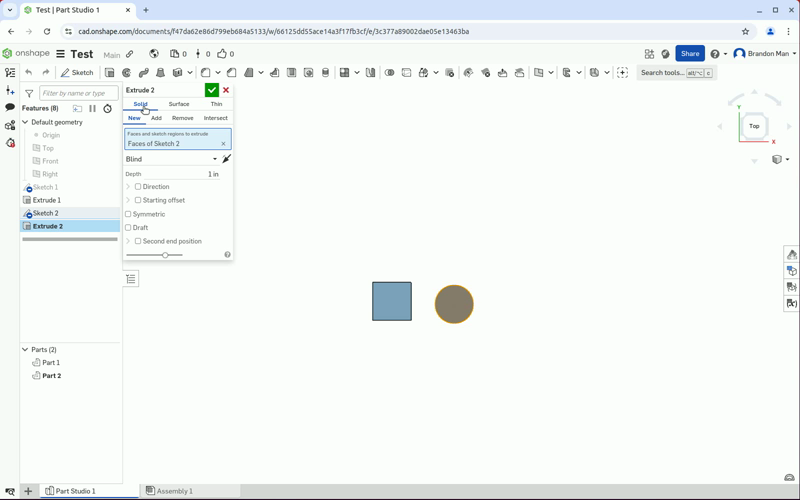
click(143, 106)
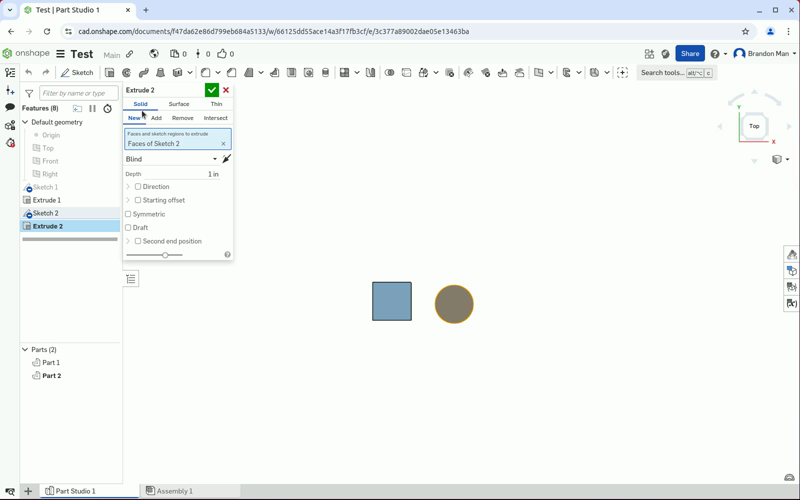
mouse_move(137, 120)
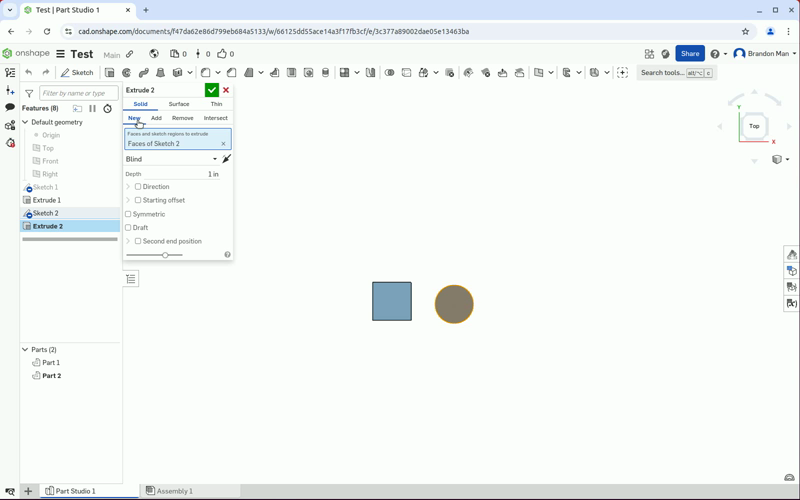
click(137, 120)
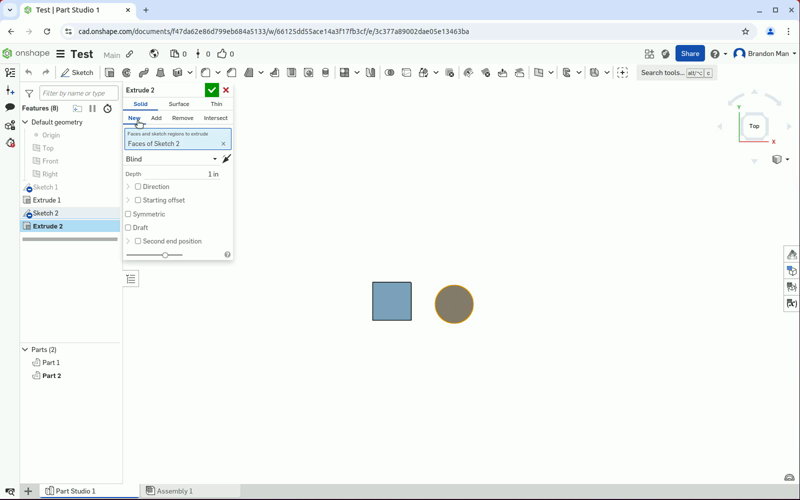
key(tab, 4)
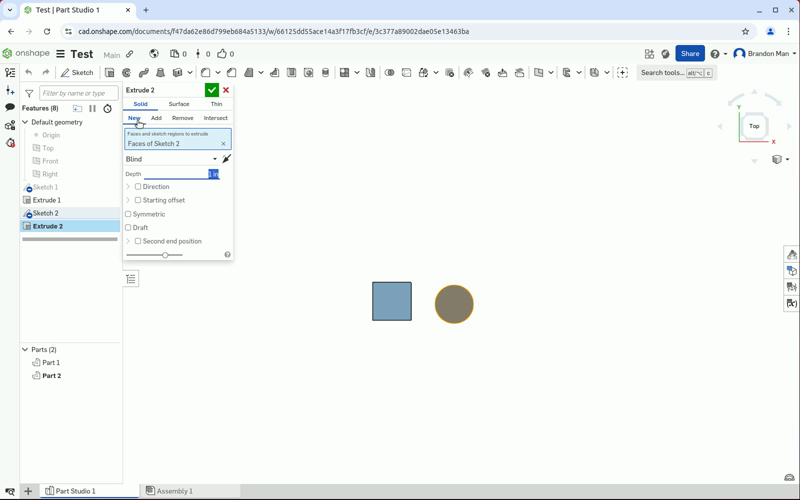
text(23.108)
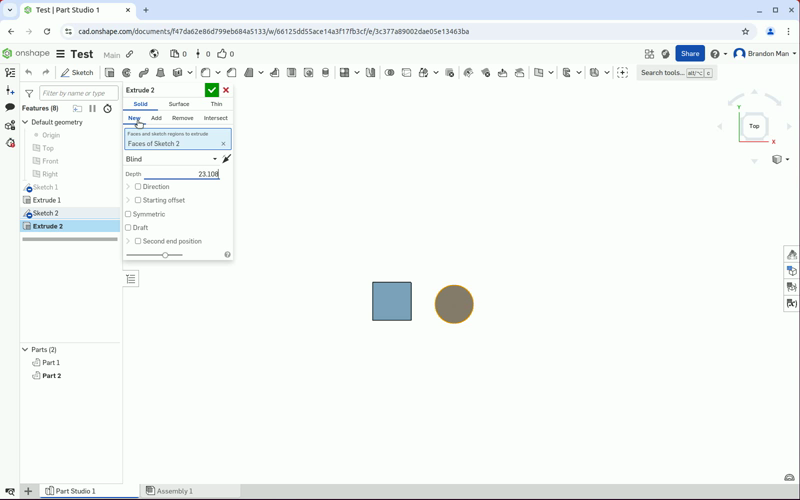
key(enter)
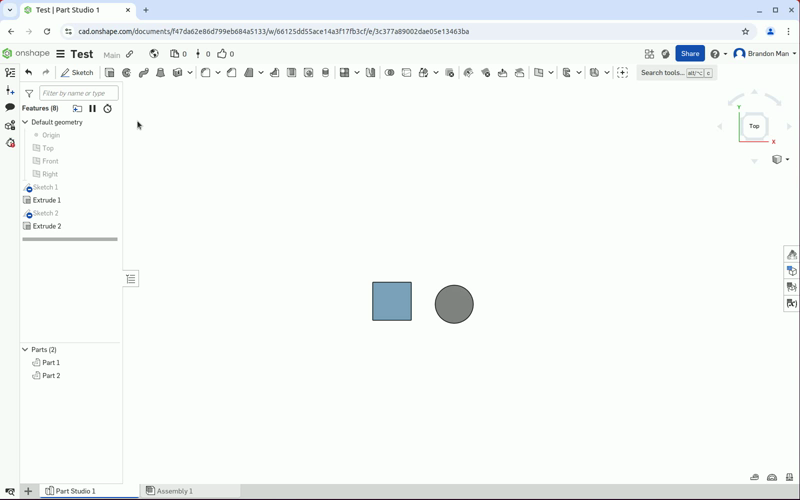
key(shift+h)
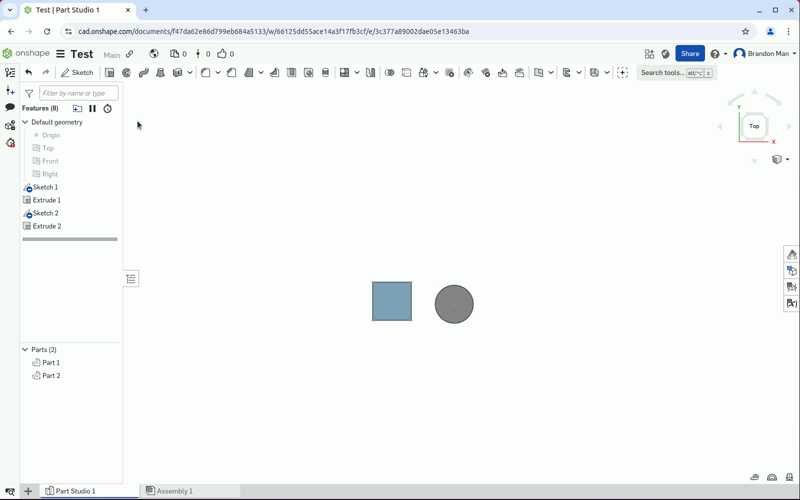
key(shift+h)
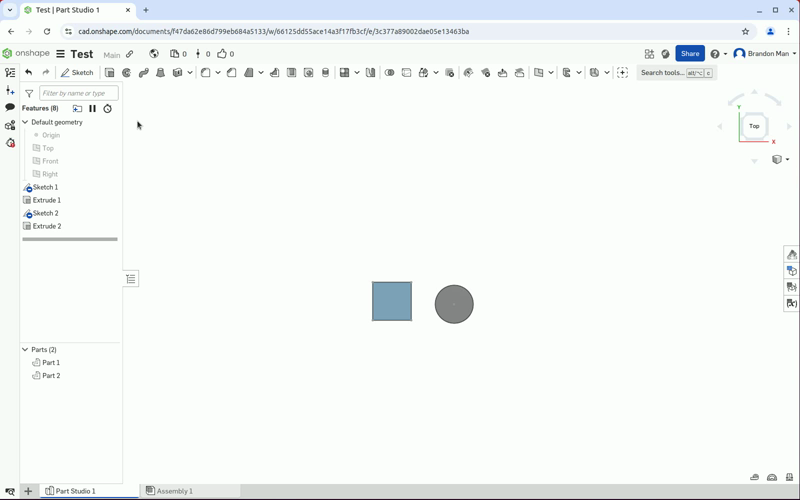
key(shift+7)
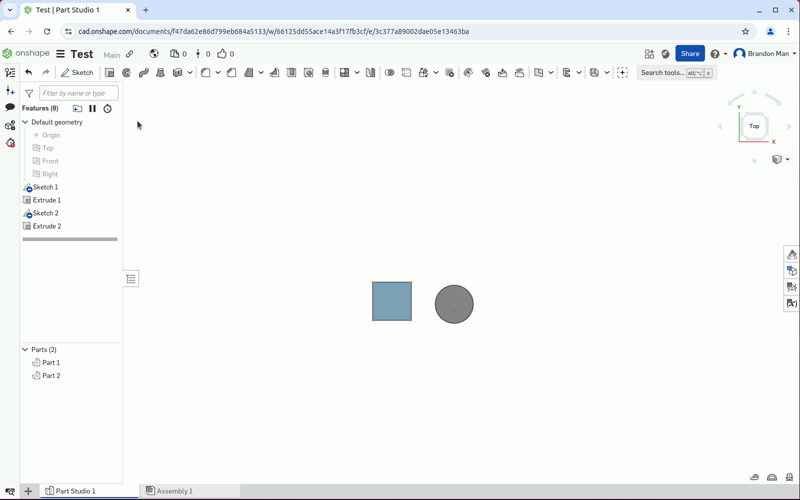
key(up, 3)
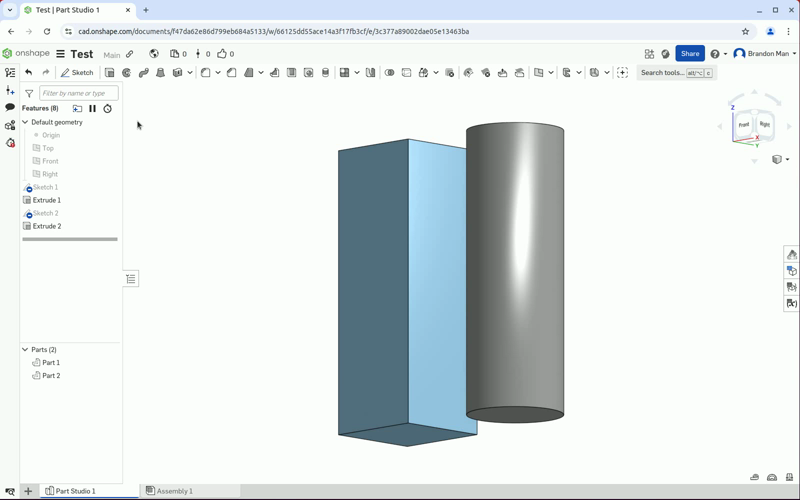
key(left, 3)
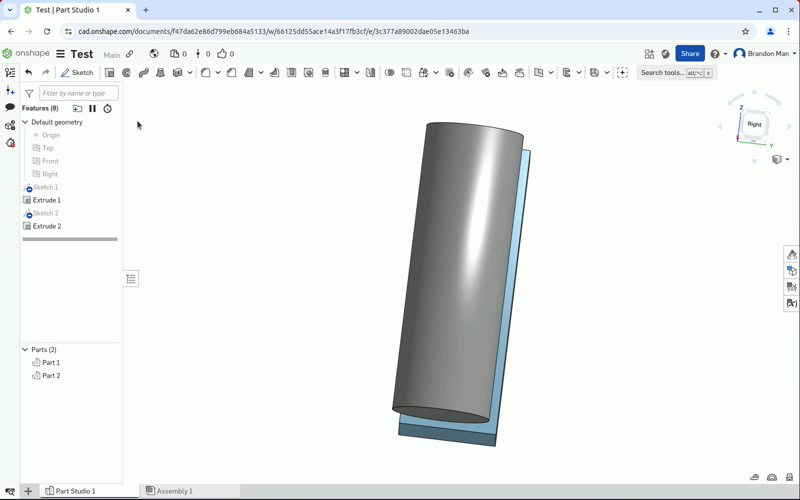
key(right, 3)
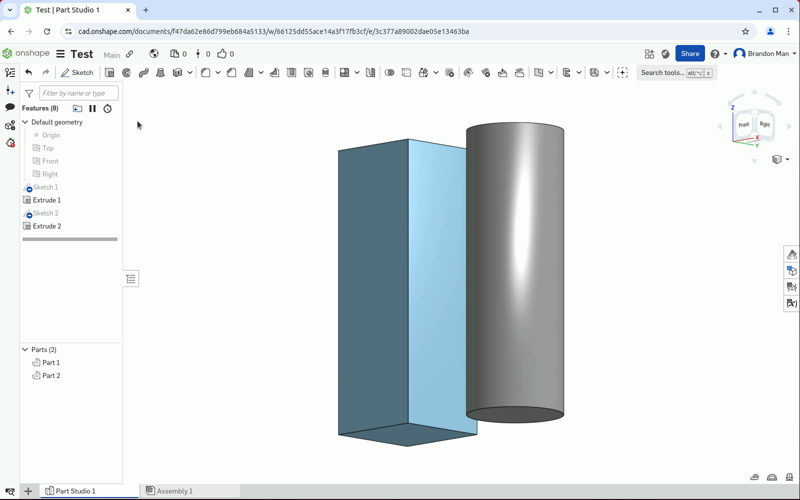
key(down, 3)
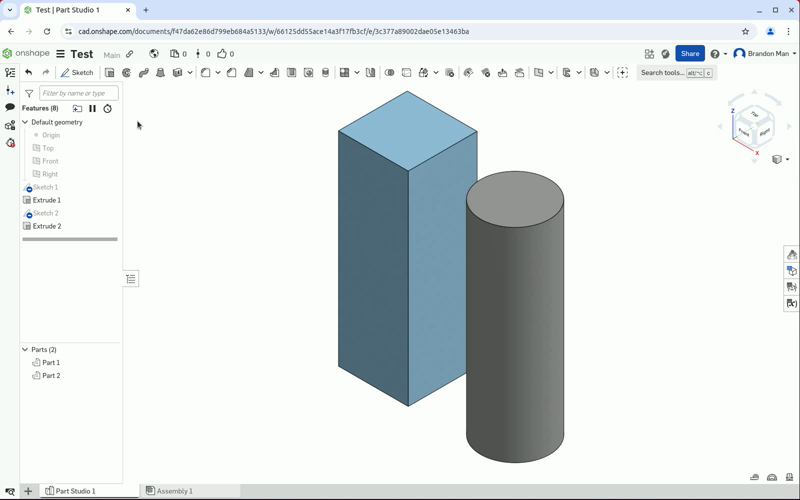
mouse_move(73, 189)
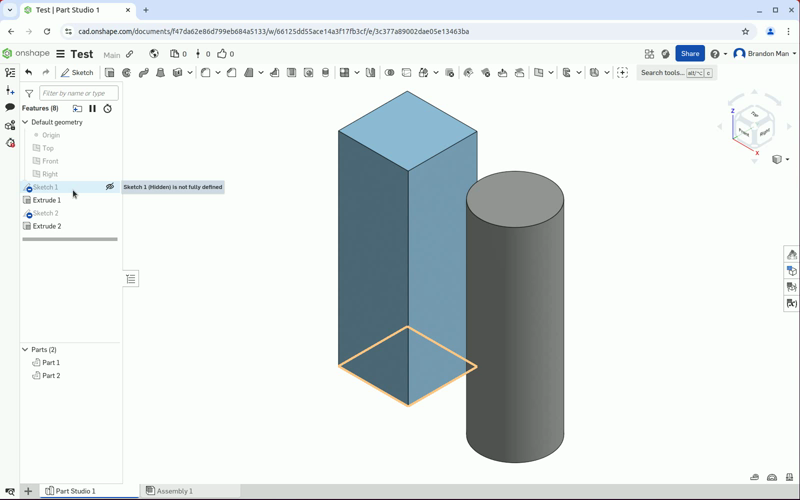
click(73, 189)